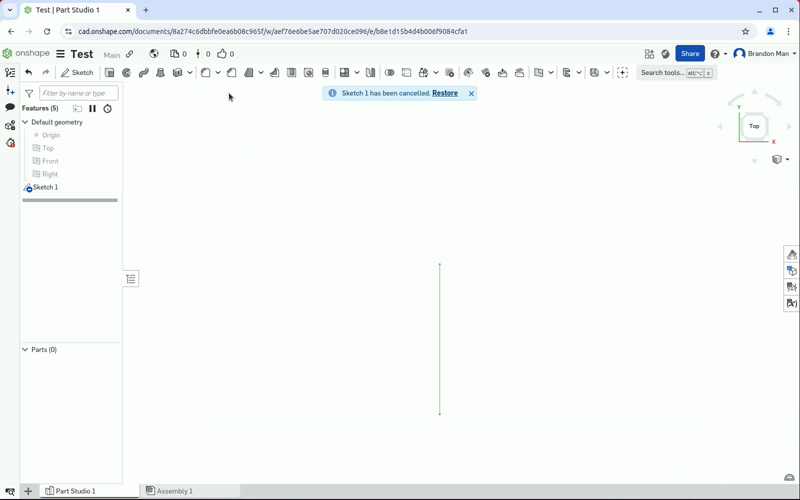
key(shift+h)
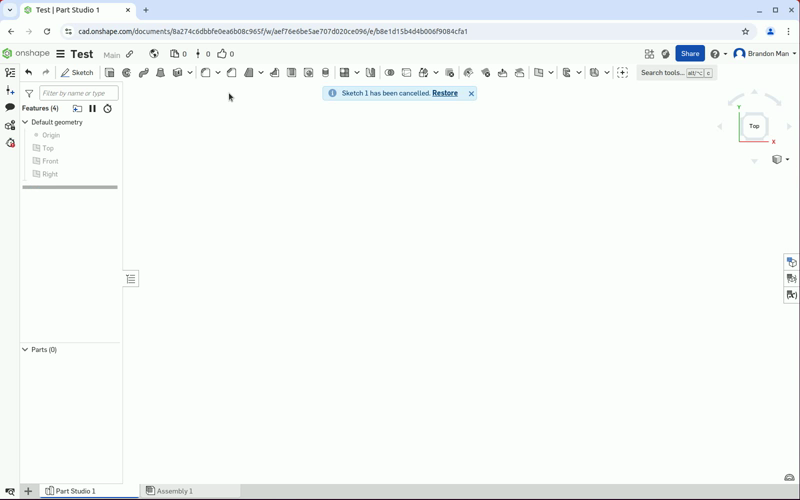
mouse_move(73, 352)
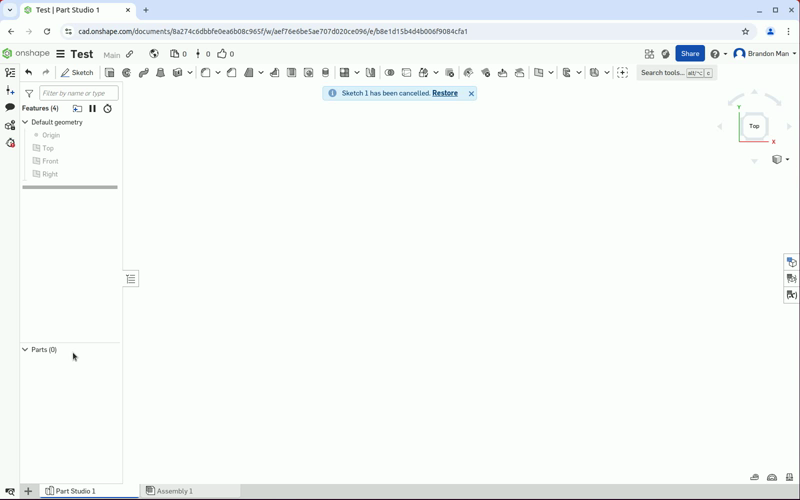
key(y)
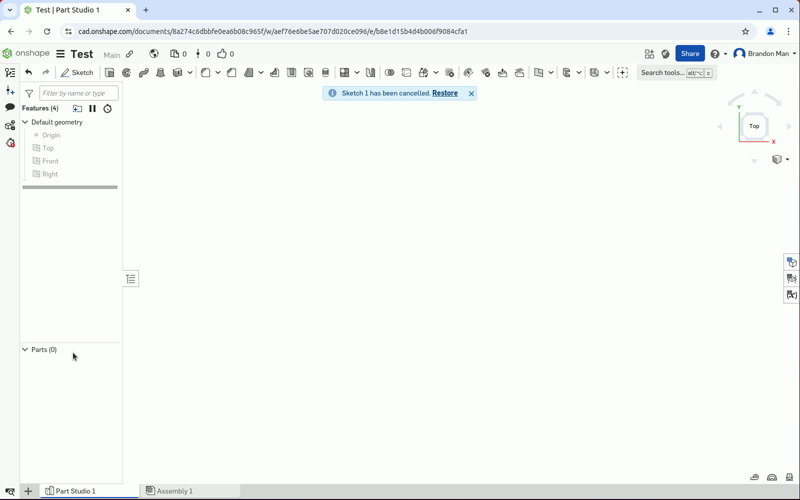
key(shift+p)
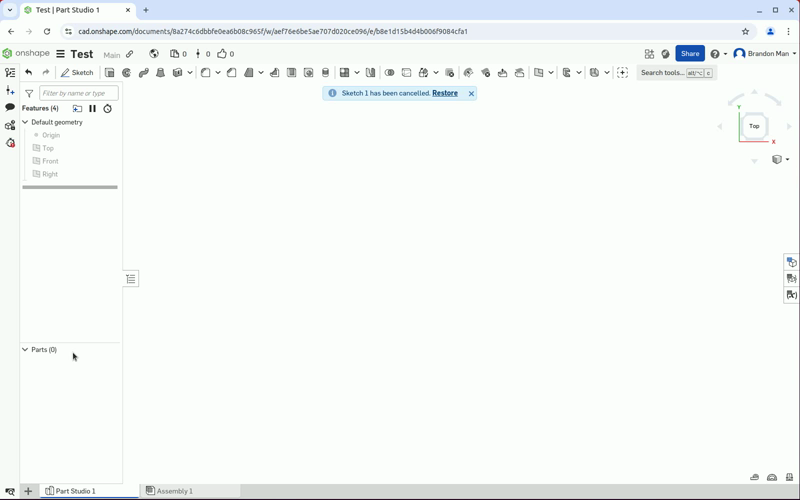
key(space)
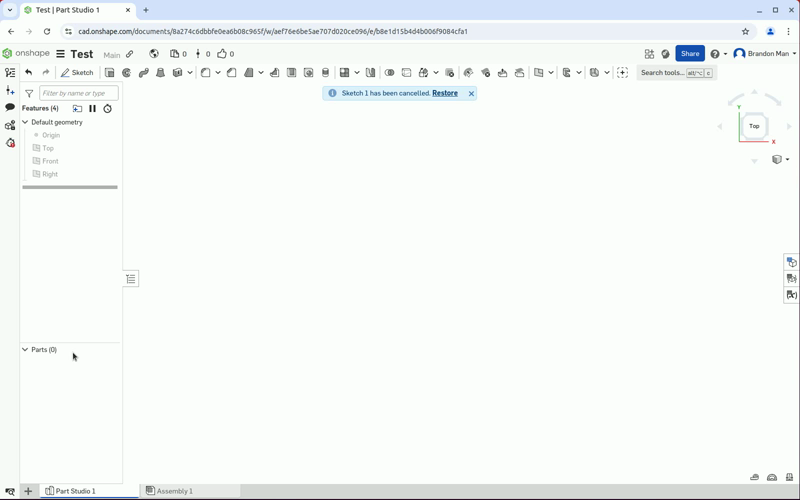
key_down(shift)
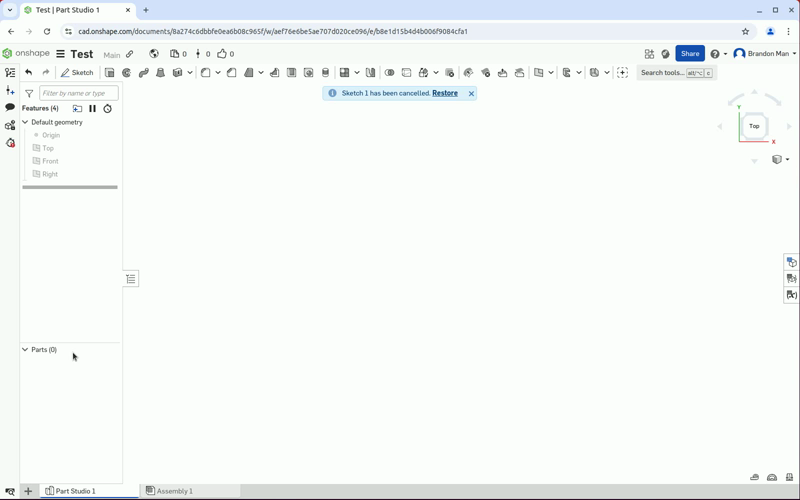
key(up)
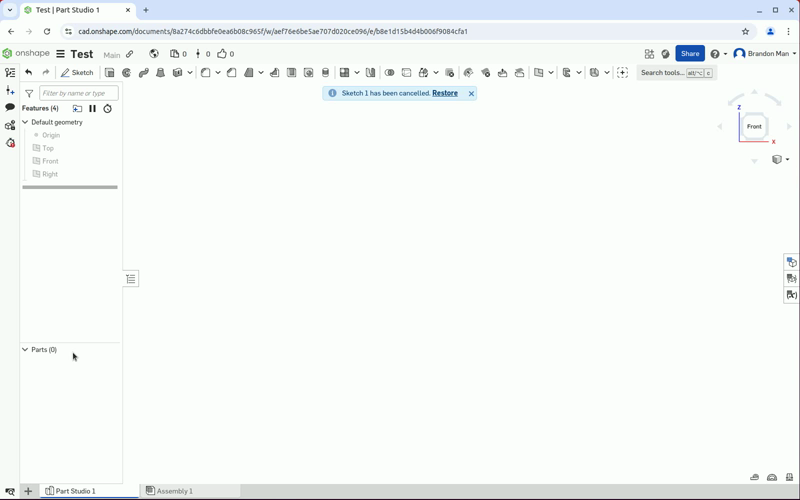
key_up(shift)
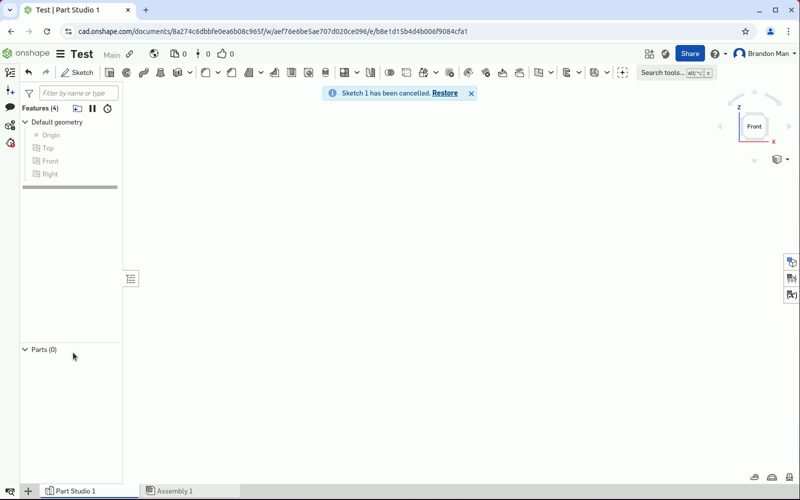
mouse_move(73, 352)
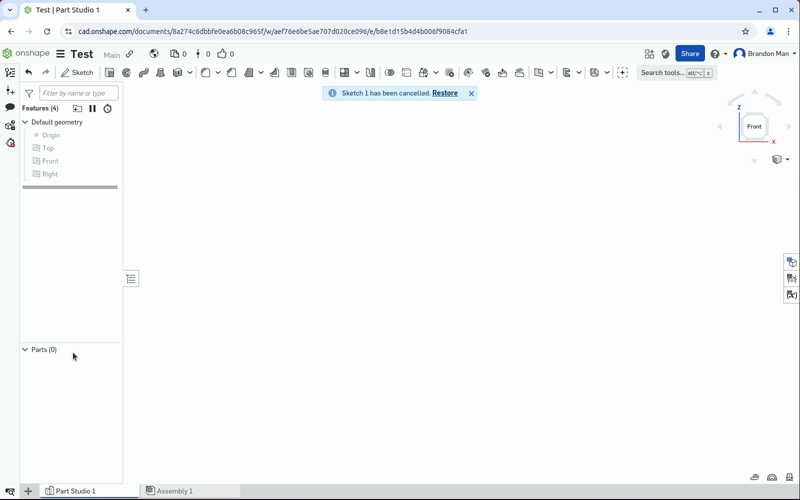
key(shift+y)
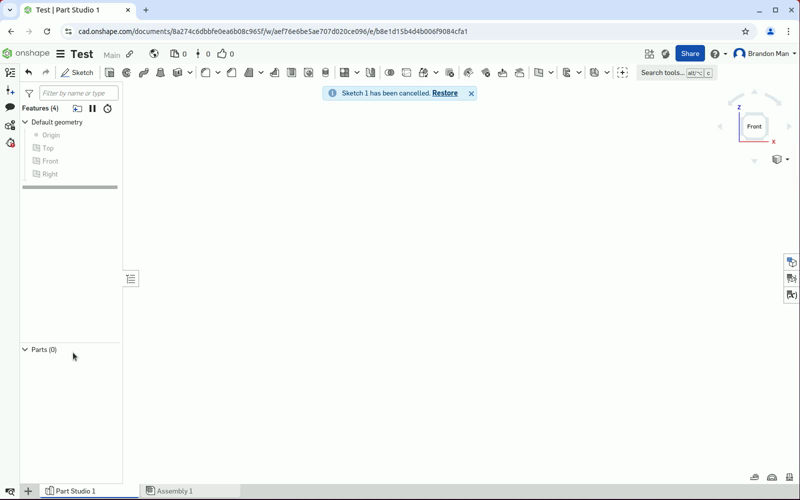
key(shift+s)
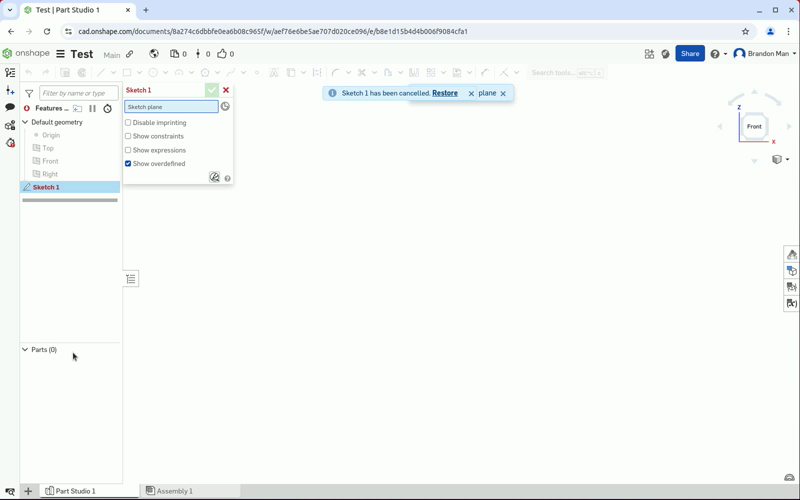
mouse_move(73, 163)
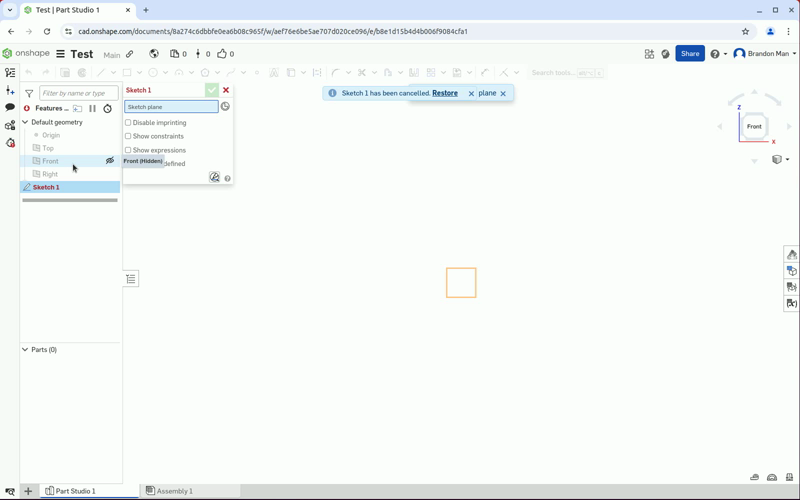
click(73, 163)
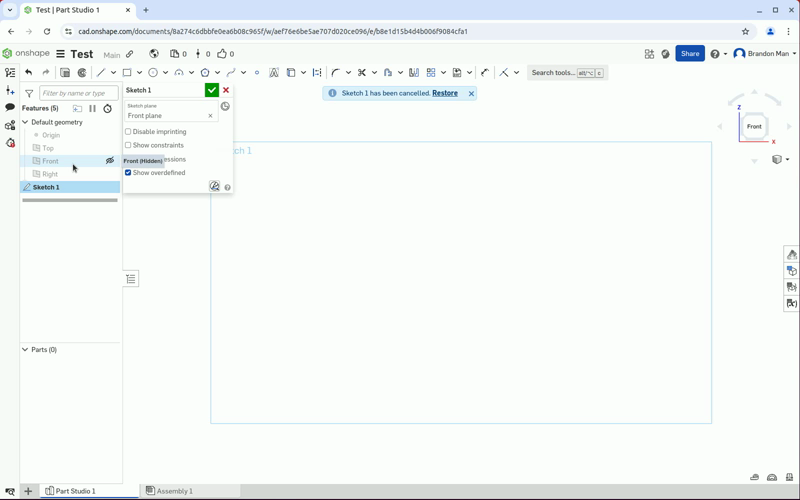
mouse_move(73, 352)
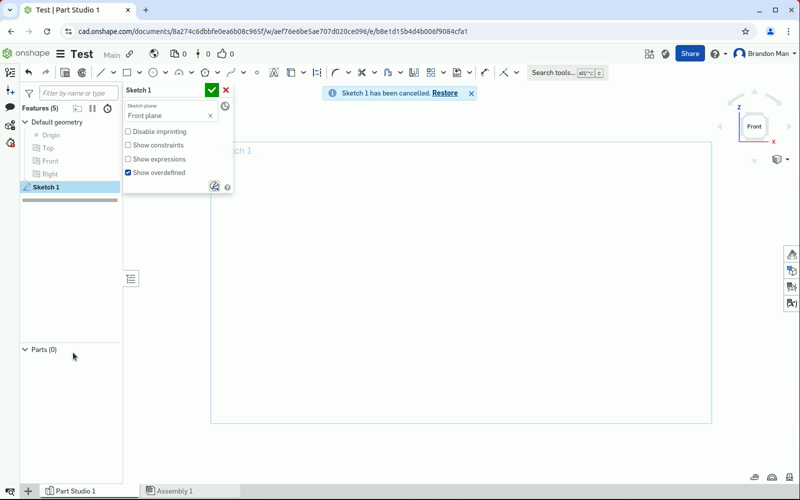
key(y)
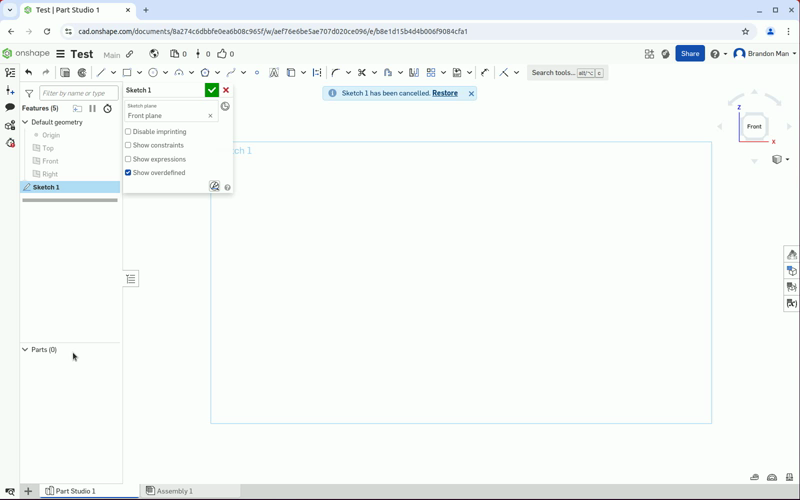
key(l)
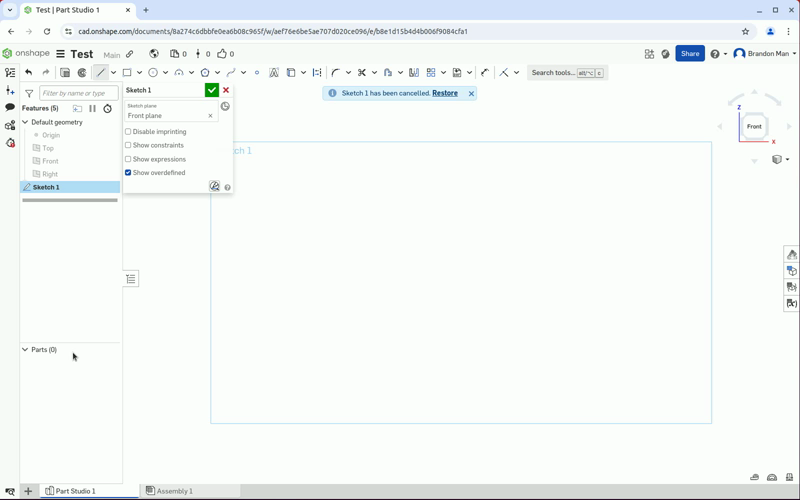
key_down(shift)
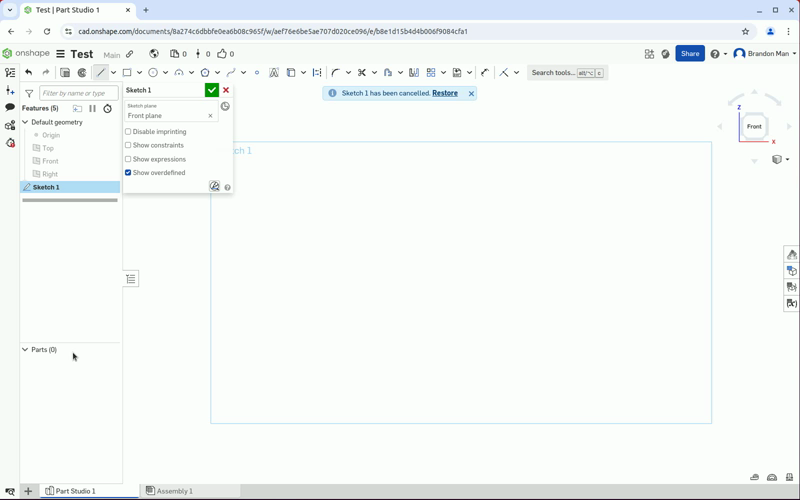
mouse_move(382, 394)
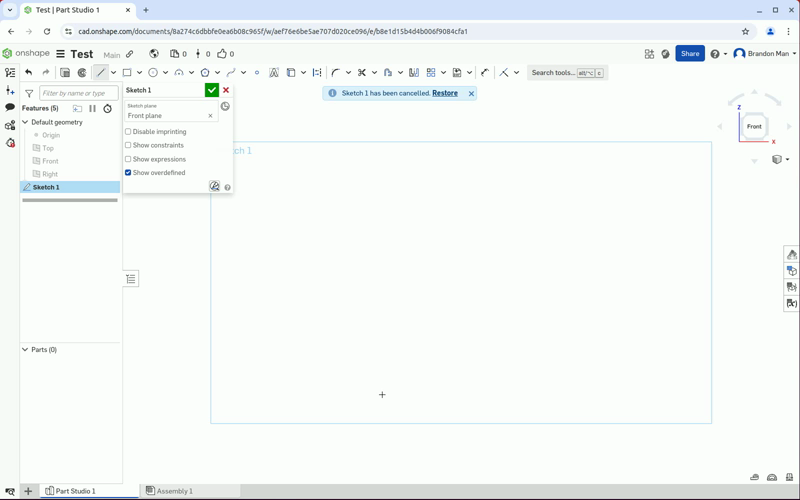
click(382, 394)
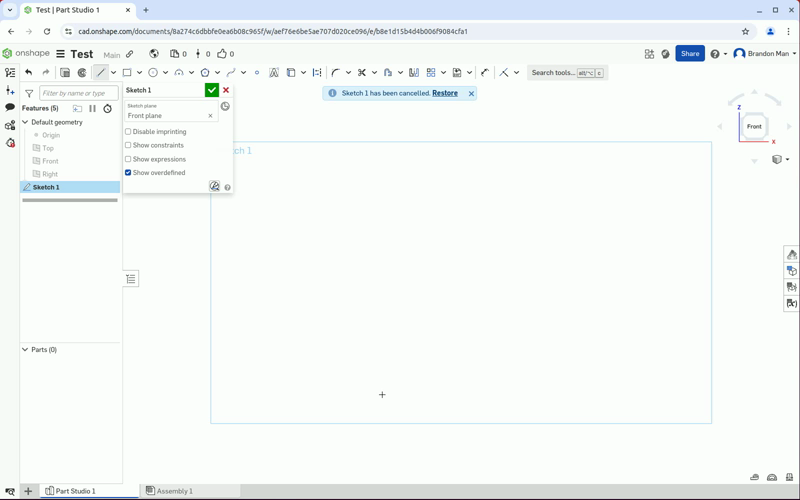
key_up(shift)
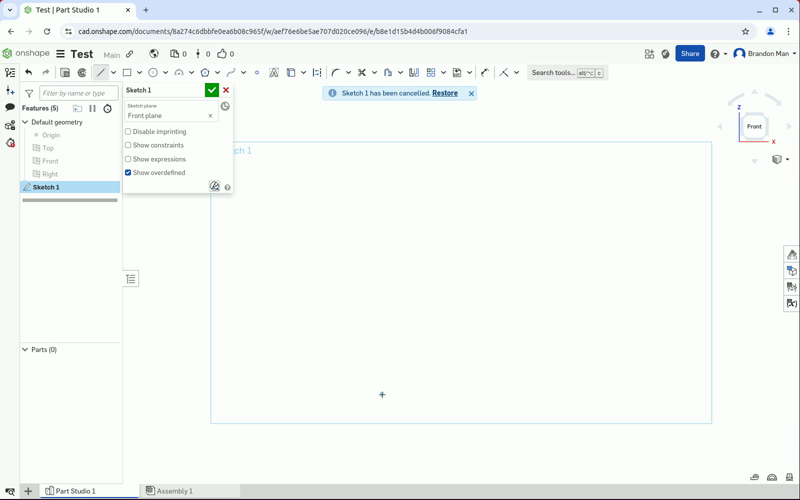
key_down(shift)
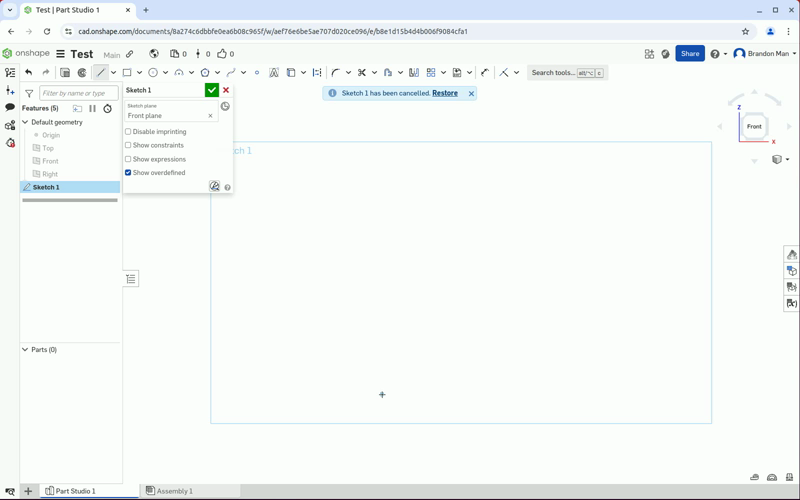
mouse_move(490, 326)
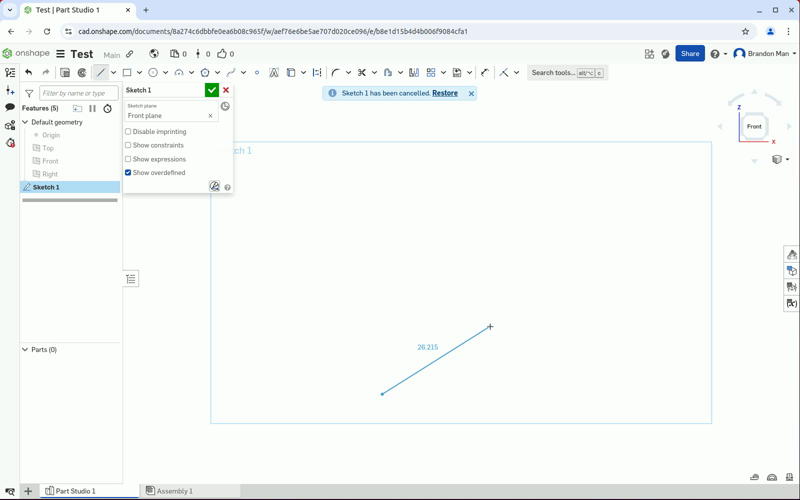
click(490, 326)
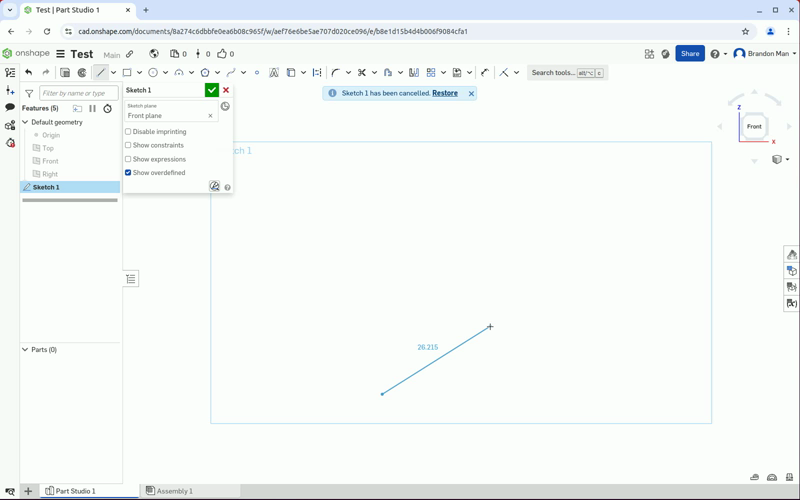
key_up(shift)
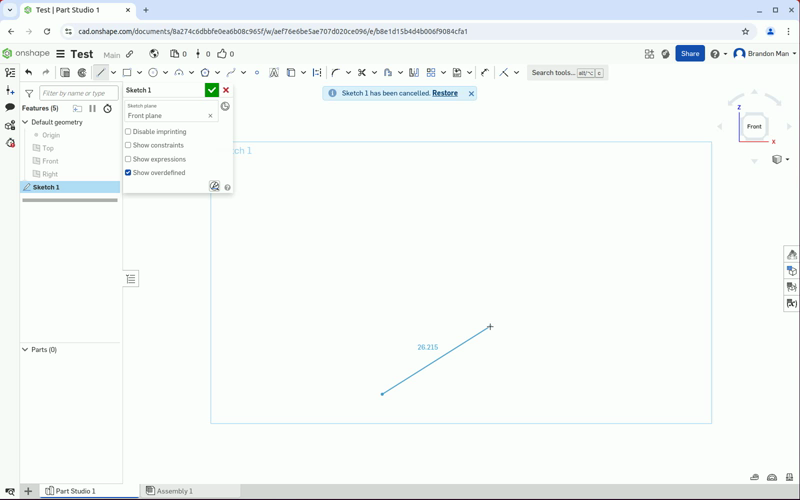
key_down(shift)
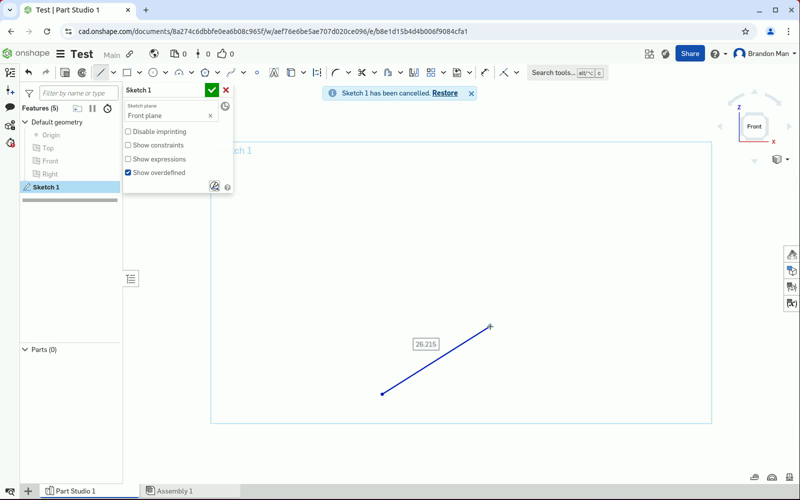
mouse_move(520, 326)
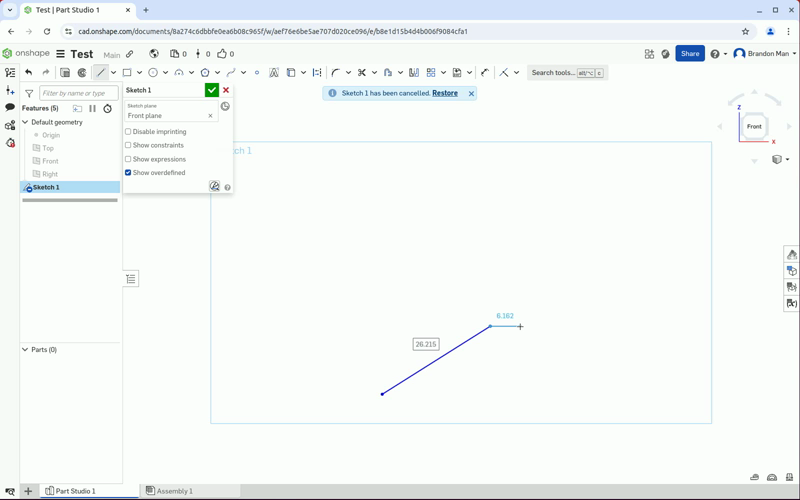
mouse_move(490, 303)
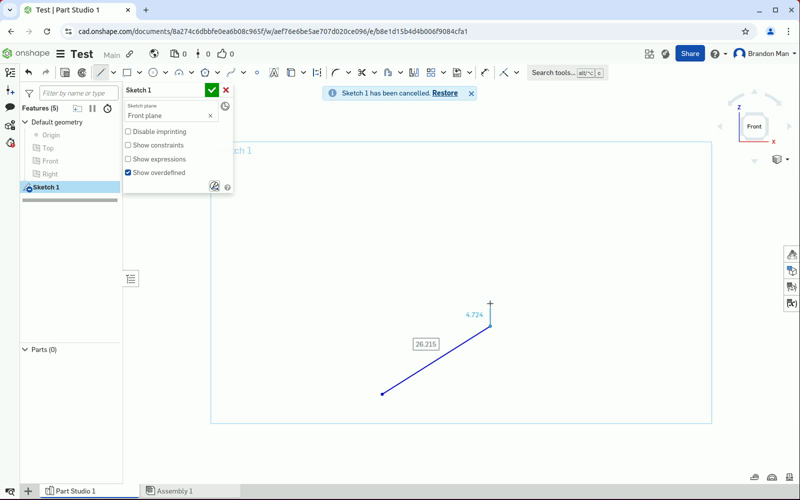
click(490, 303)
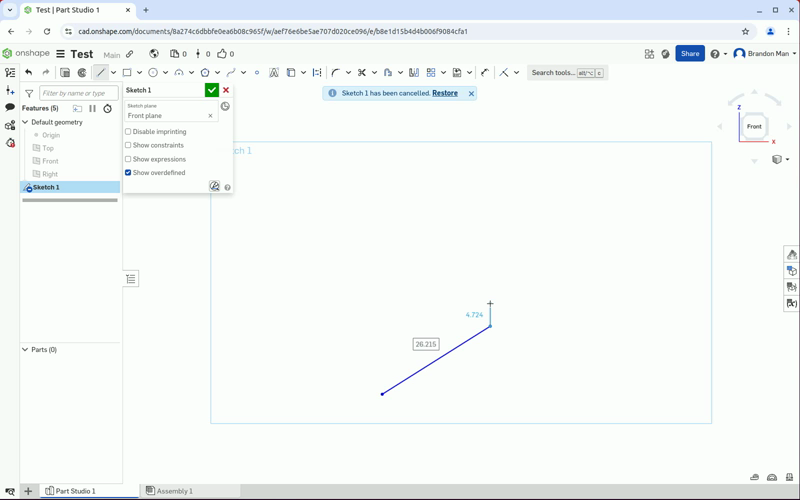
key_up(shift)
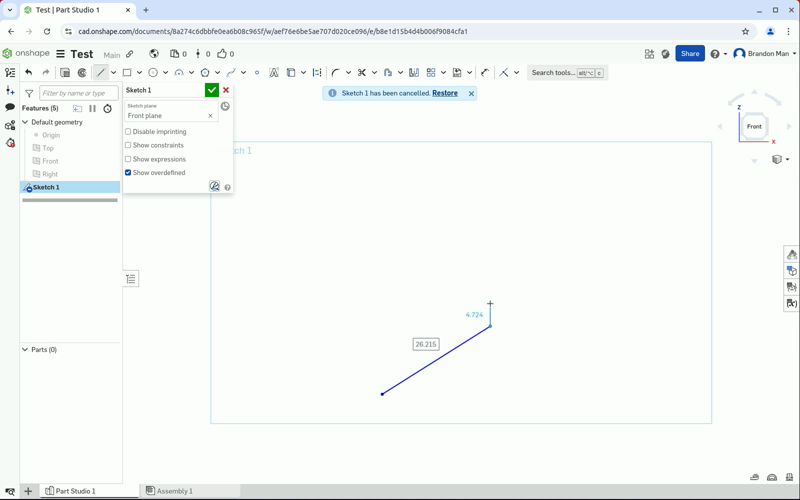
key_down(shift)
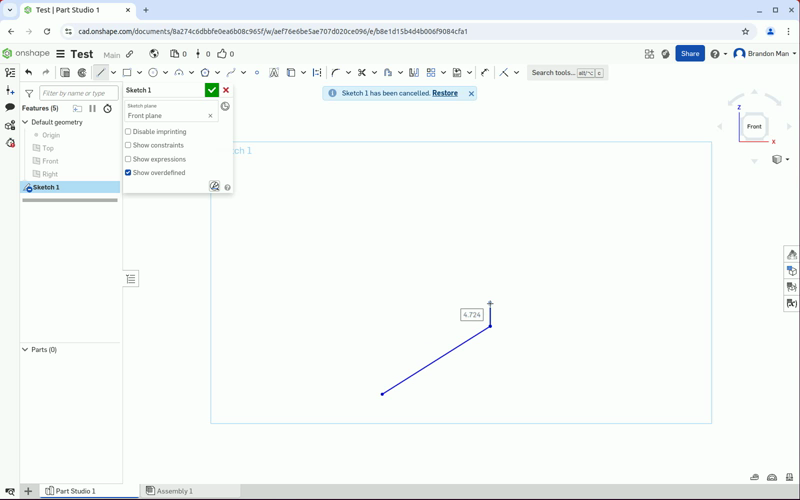
mouse_move(520, 303)
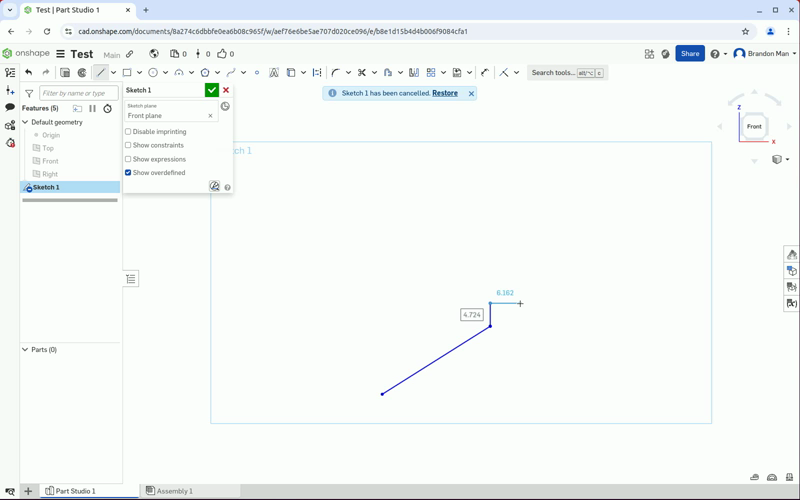
mouse_move(460, 303)
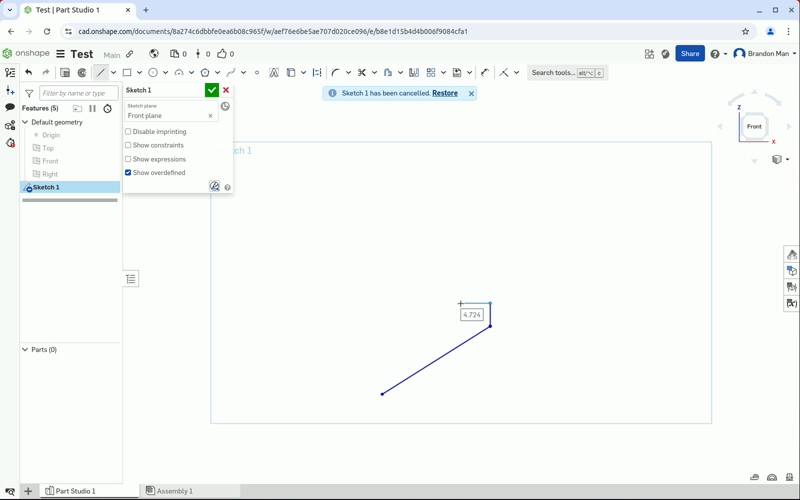
click(460, 303)
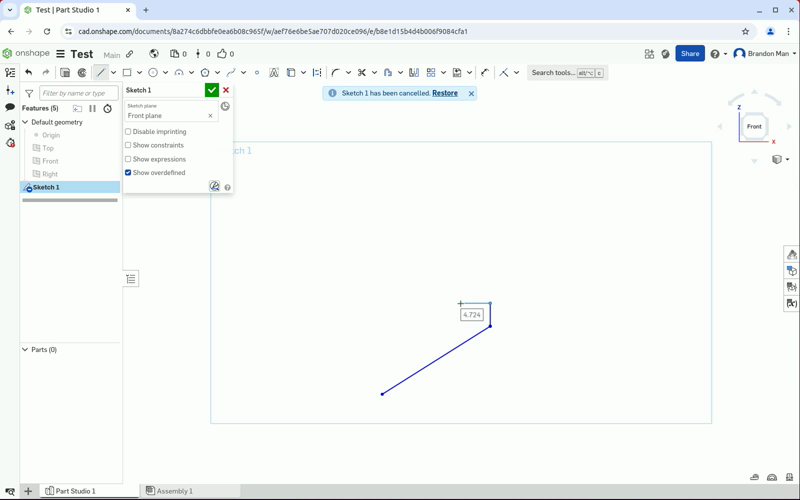
key_up(shift)
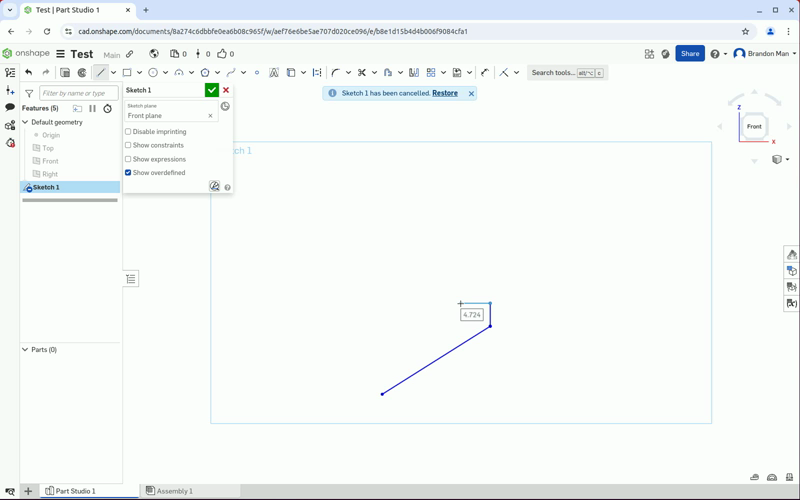
key_down(shift)
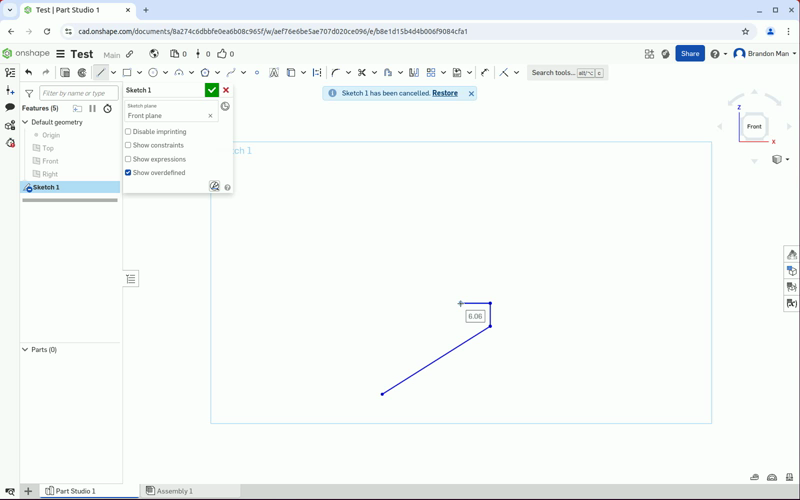
mouse_move(382, 303)
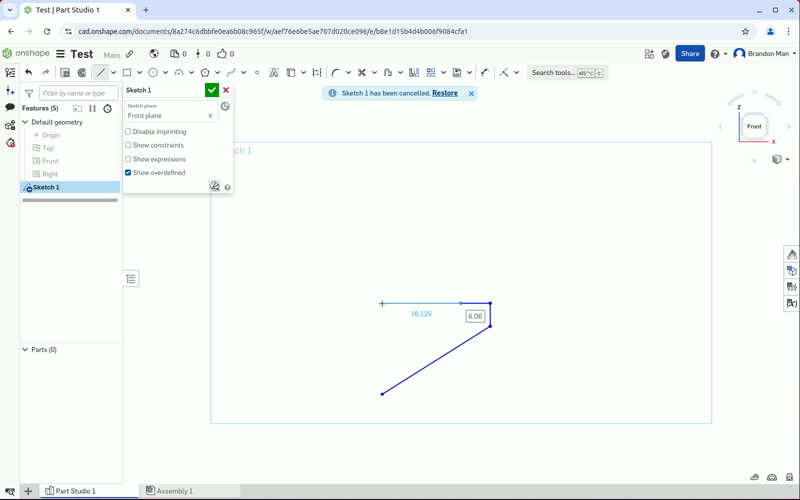
click(382, 303)
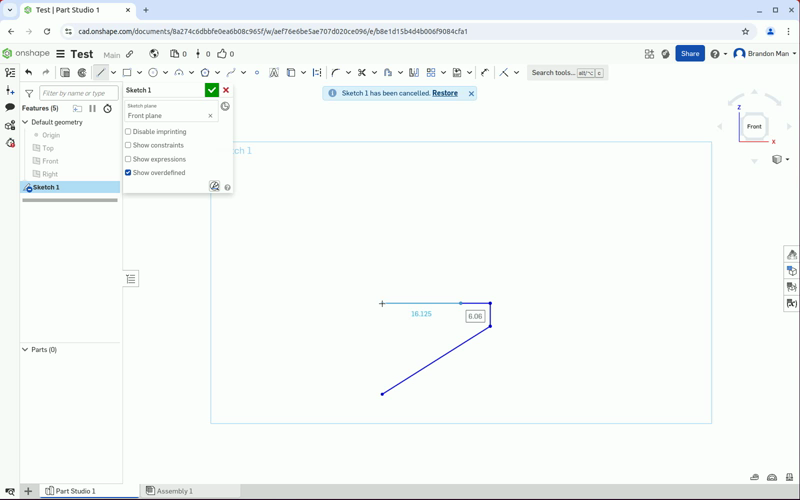
key_up(shift)
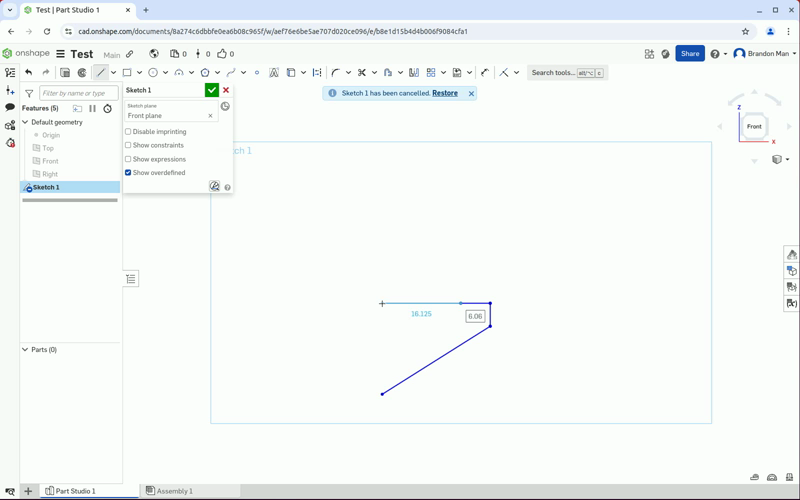
key_down(shift)
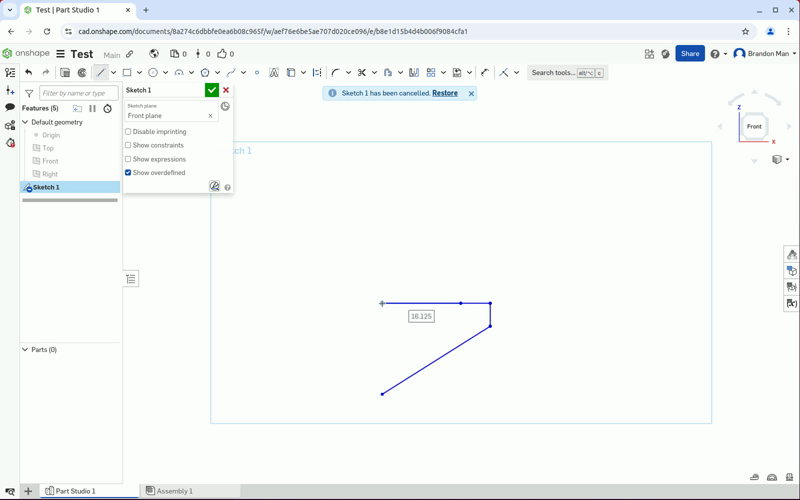
mouse_move(382, 394)
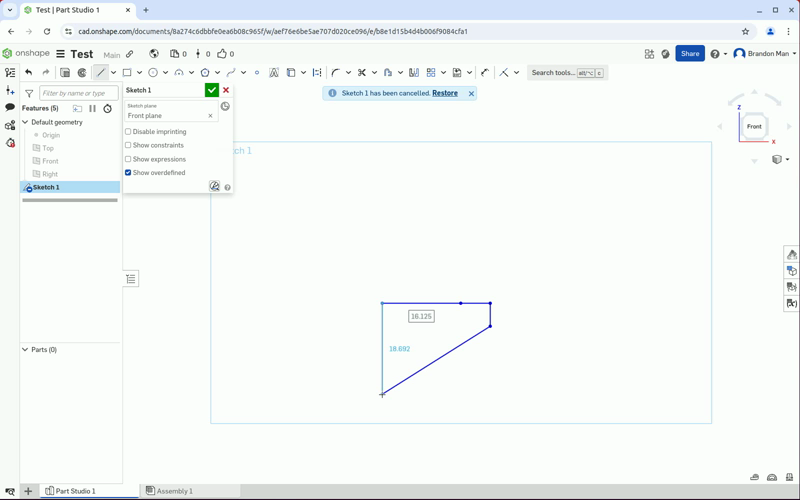
key_up(shift)
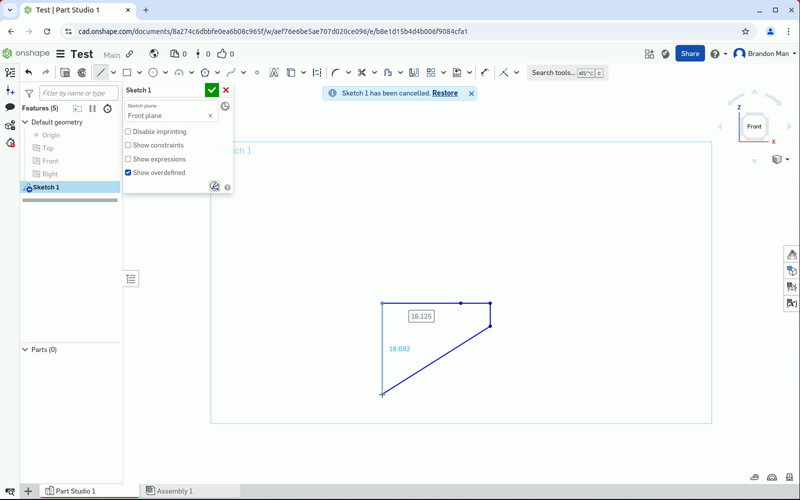
click(382, 394)
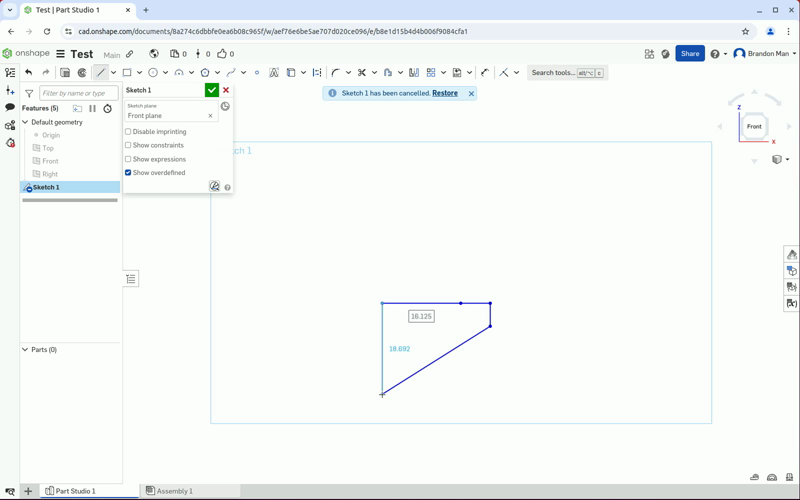
key(esc)
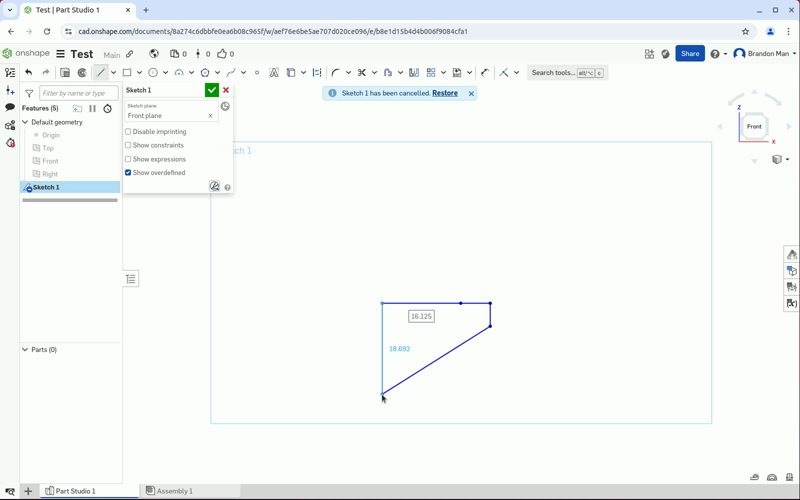
mouse_move(424, 361)
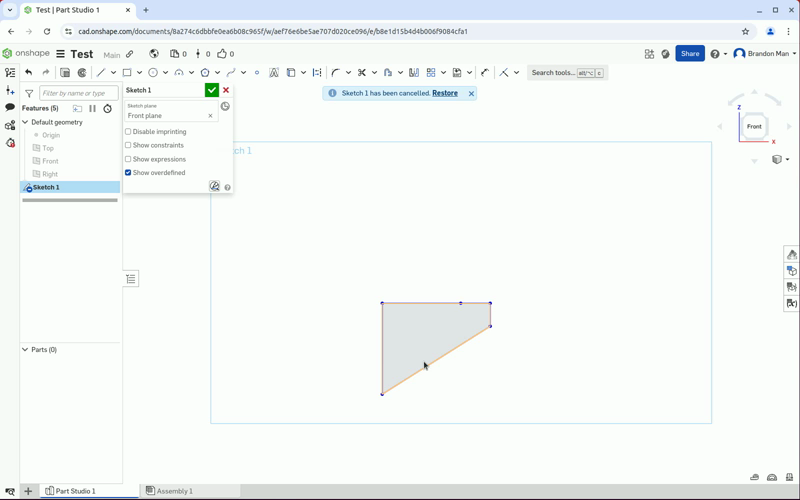
click(424, 361)
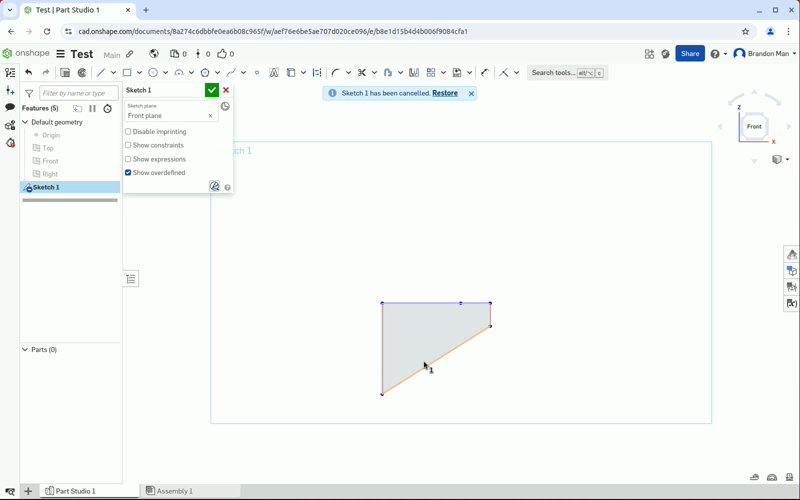
mouse_move(73, 352)
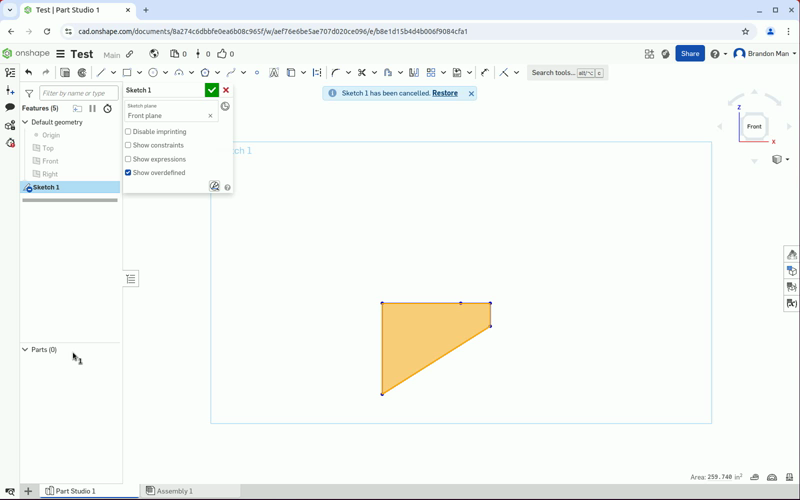
key(shift+y)
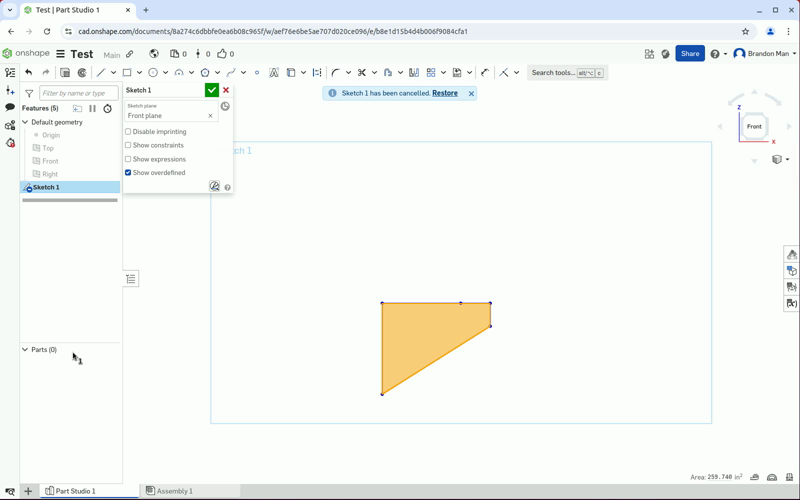
key(shift+e)
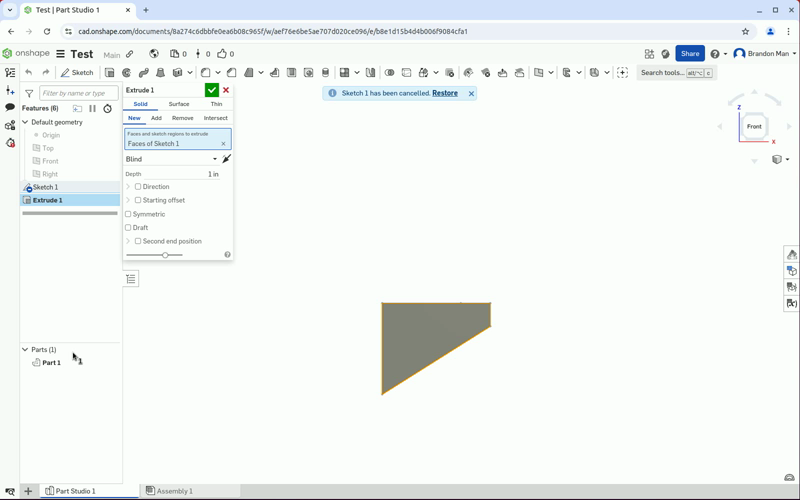
mouse_move(143, 106)
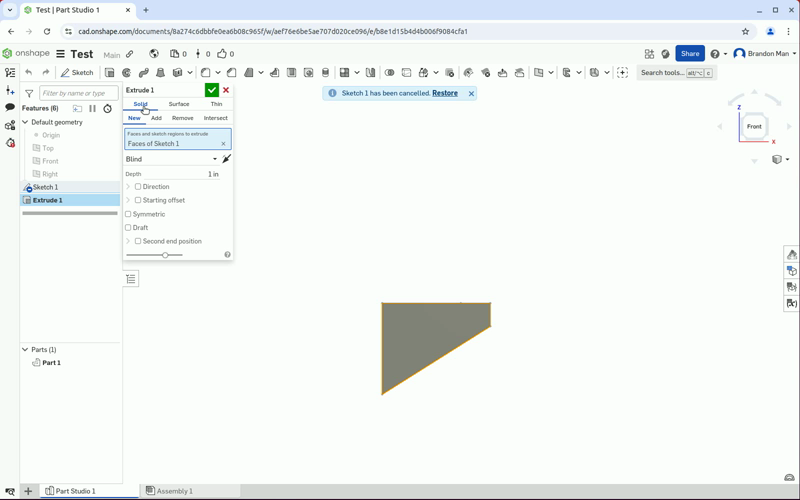
click(143, 106)
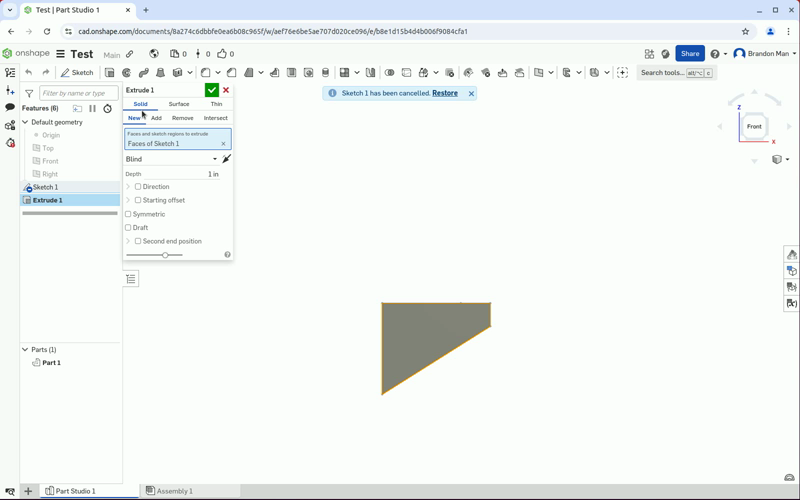
mouse_move(137, 120)
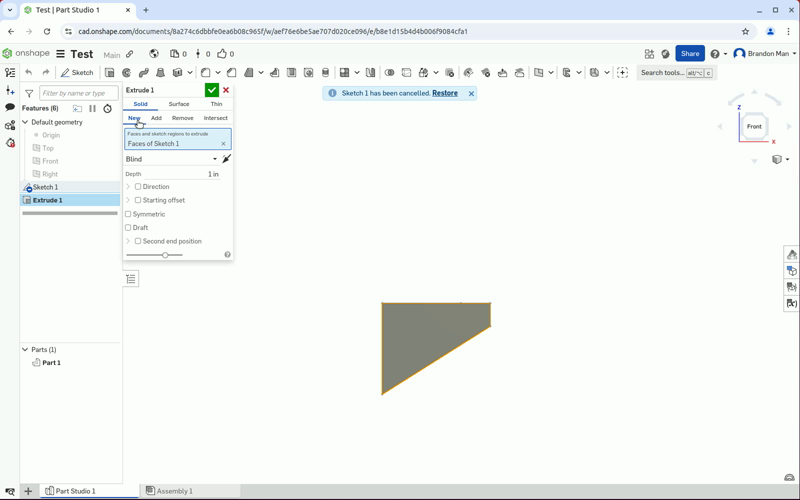
click(137, 120)
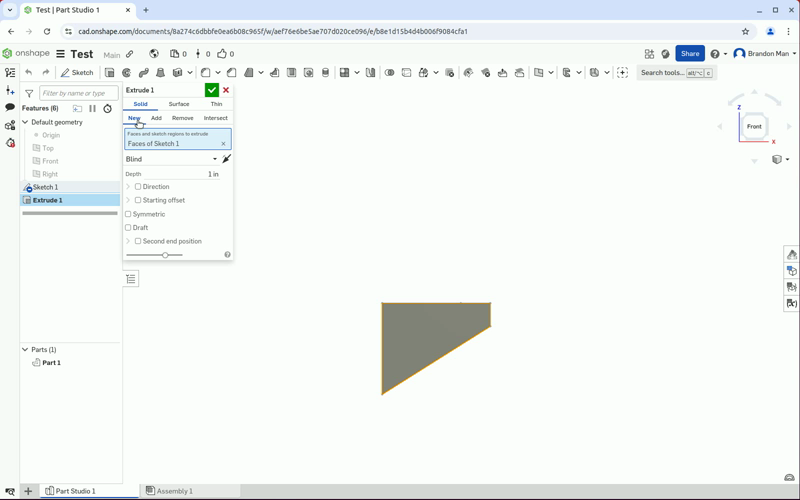
key(tab, 4)
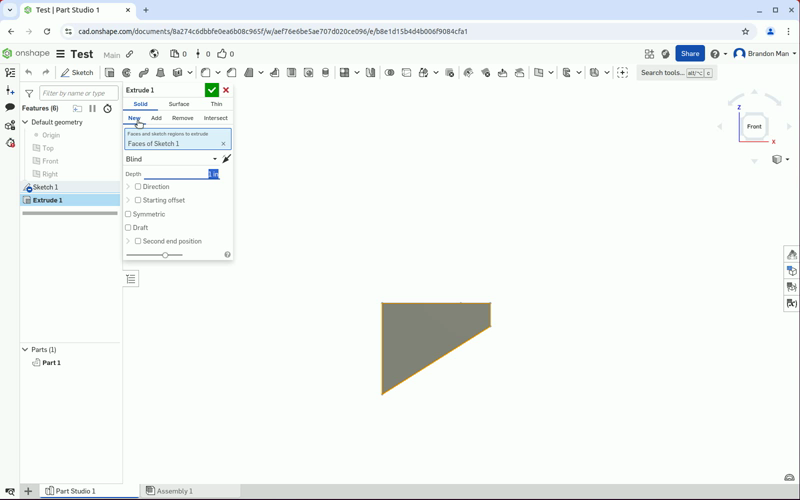
text(-1.204)
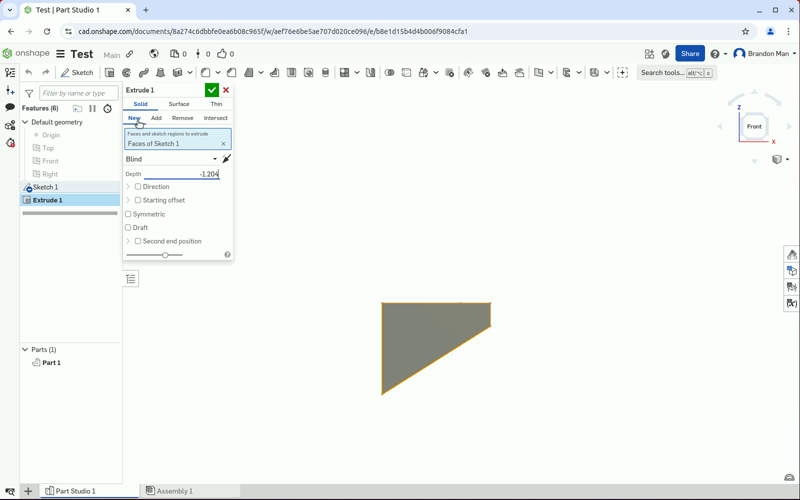
key(enter)
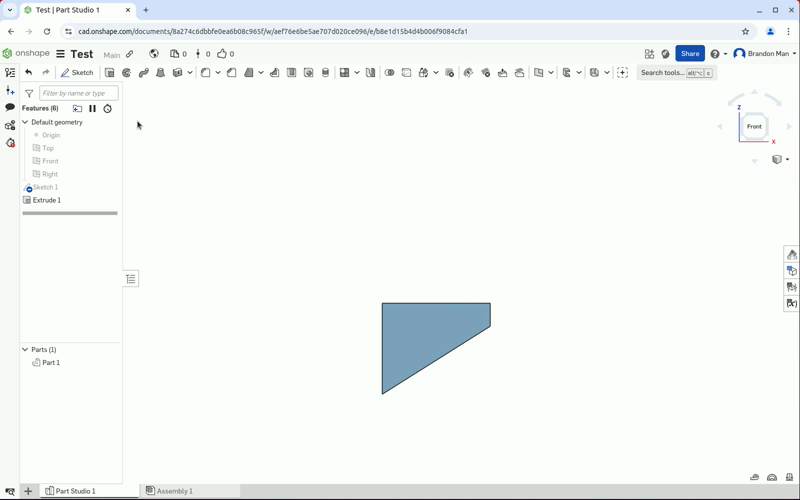
key(shift+h)
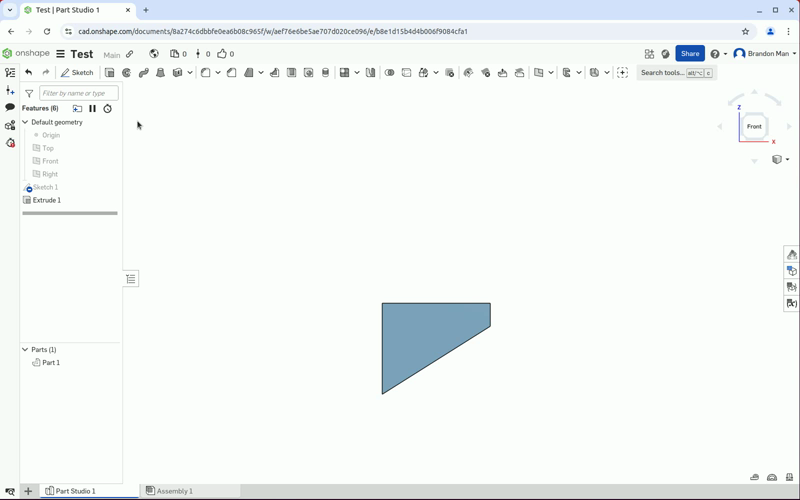
key(shift+h)
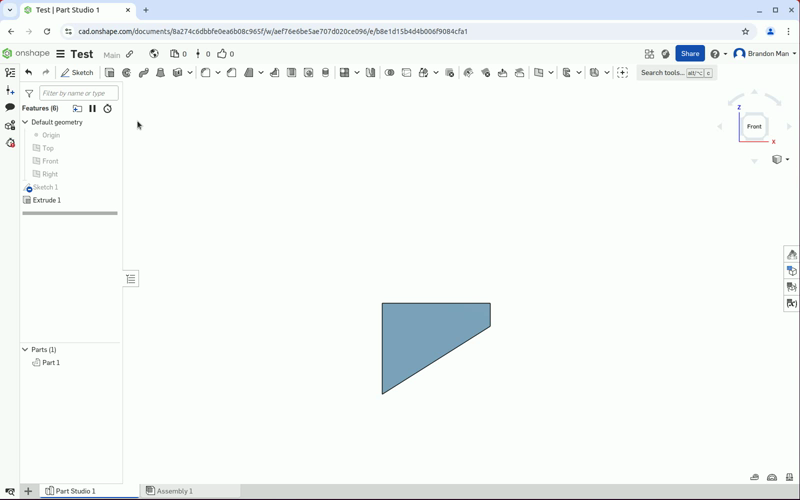
mouse_move(73, 189)
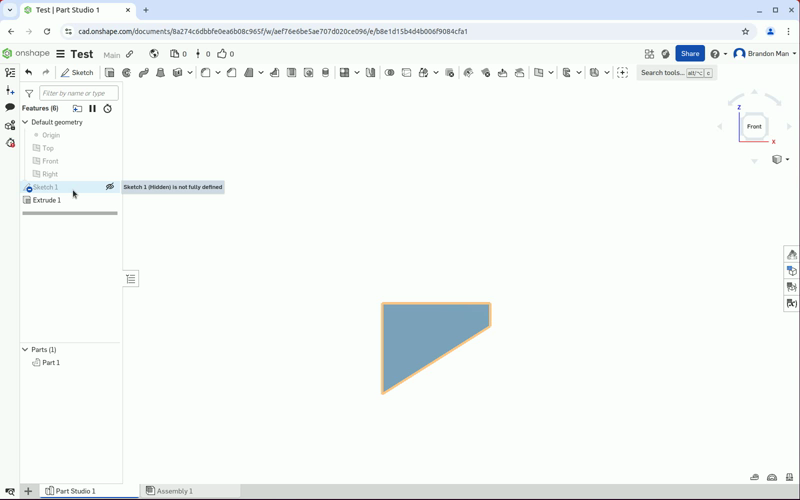
click(73, 189)
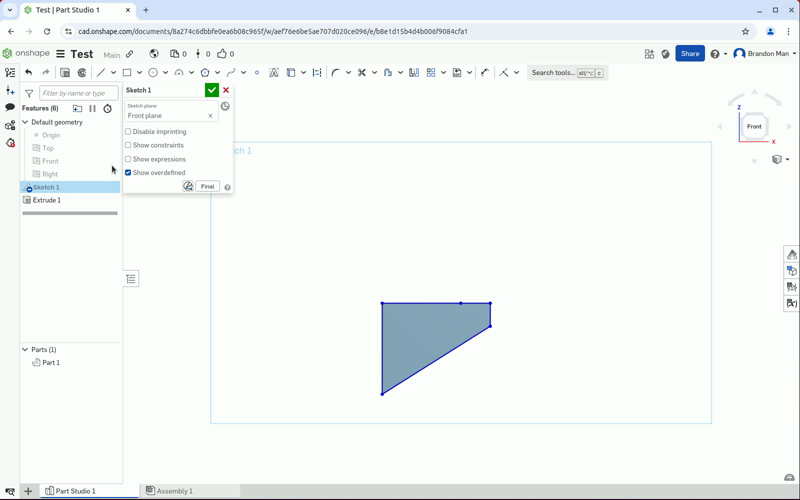
mouse_move(229, 92)
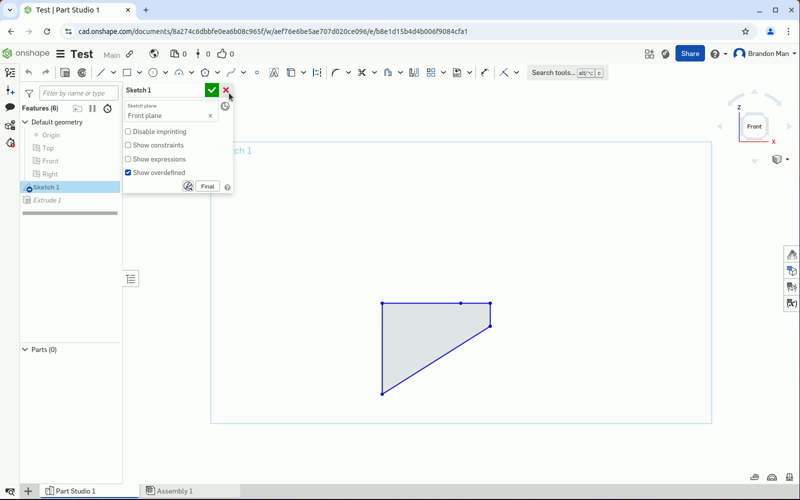
click(229, 92)
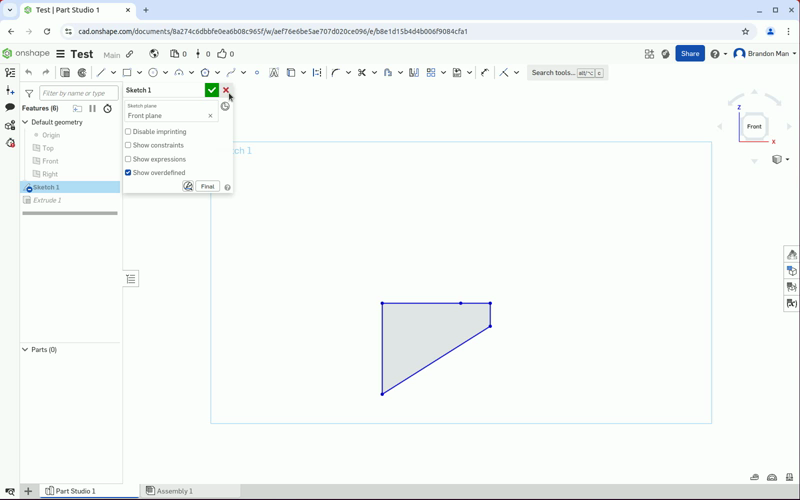
key(shift+s)
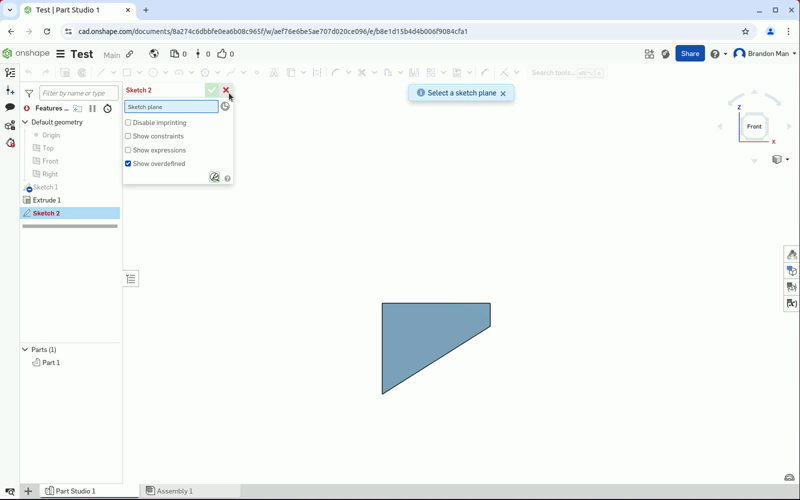
mouse_move(73, 163)
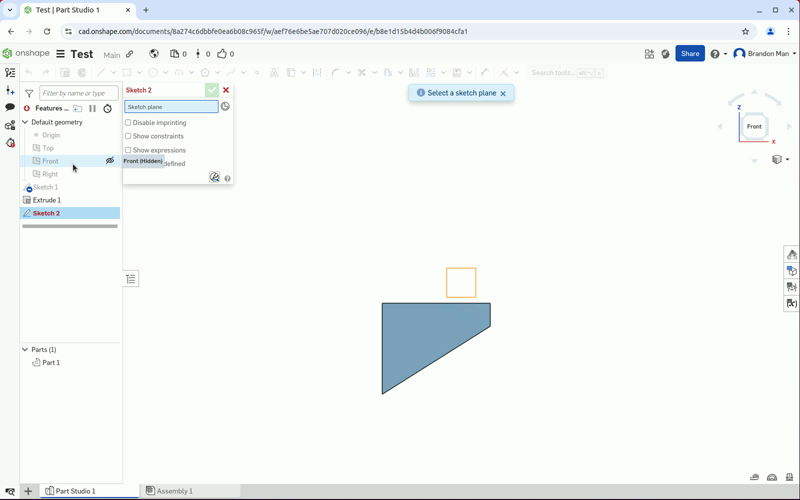
click(73, 163)
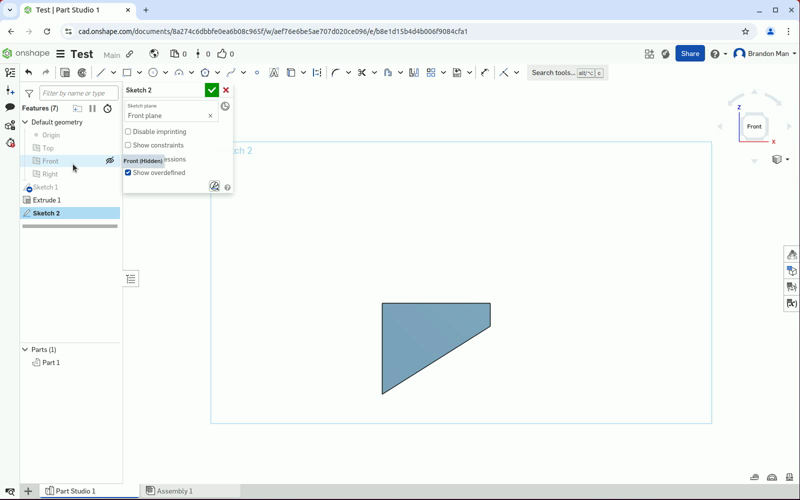
mouse_move(73, 352)
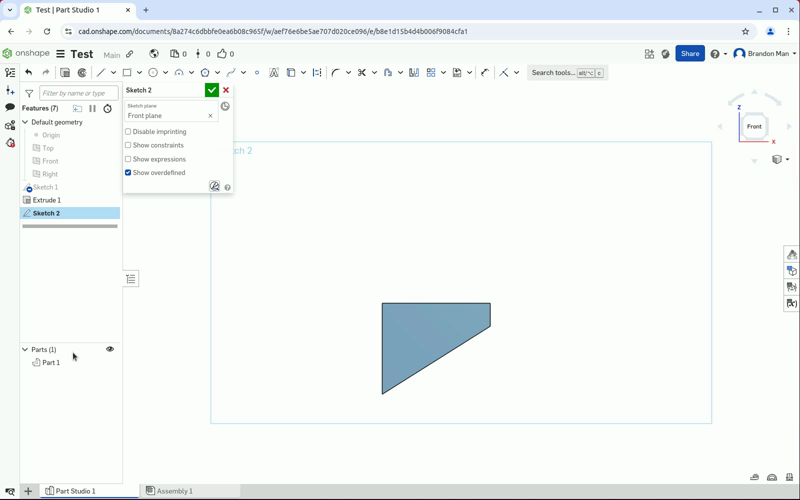
key(y)
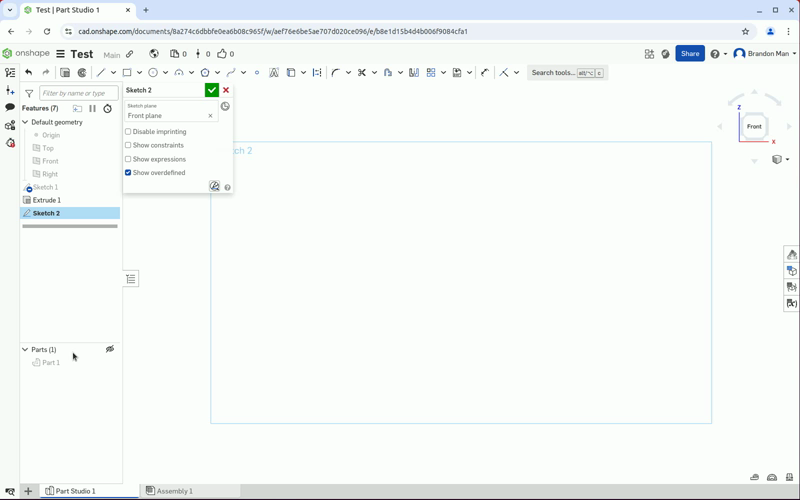
key(l)
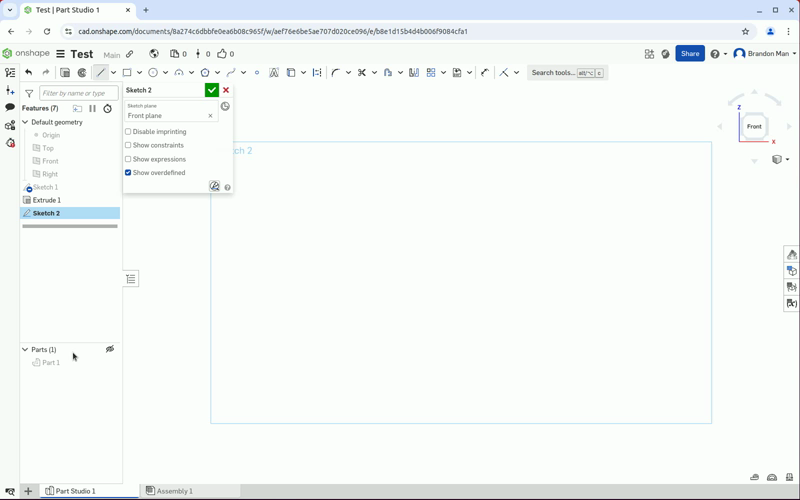
key_down(shift)
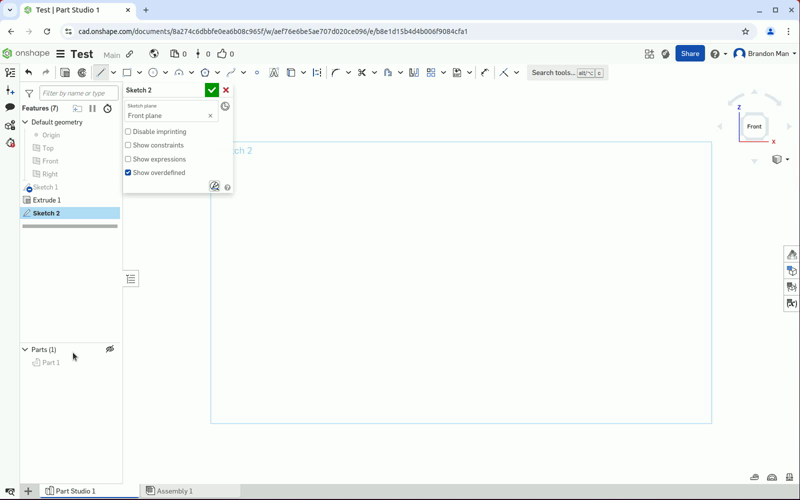
mouse_move(446, 301)
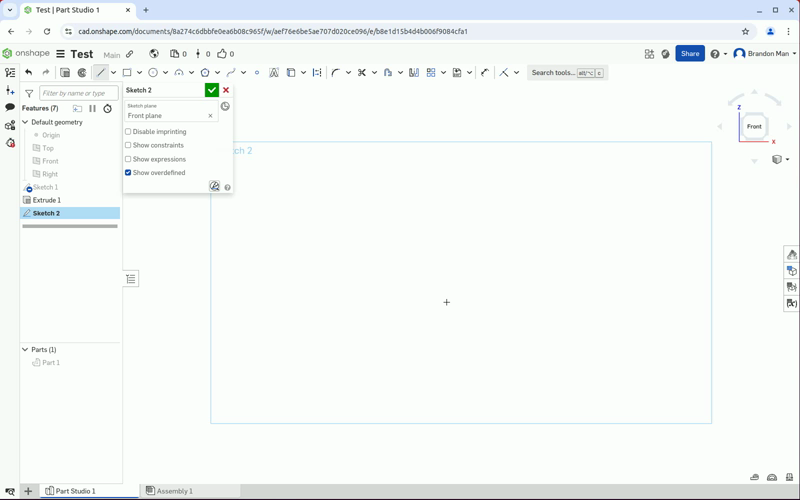
click(446, 301)
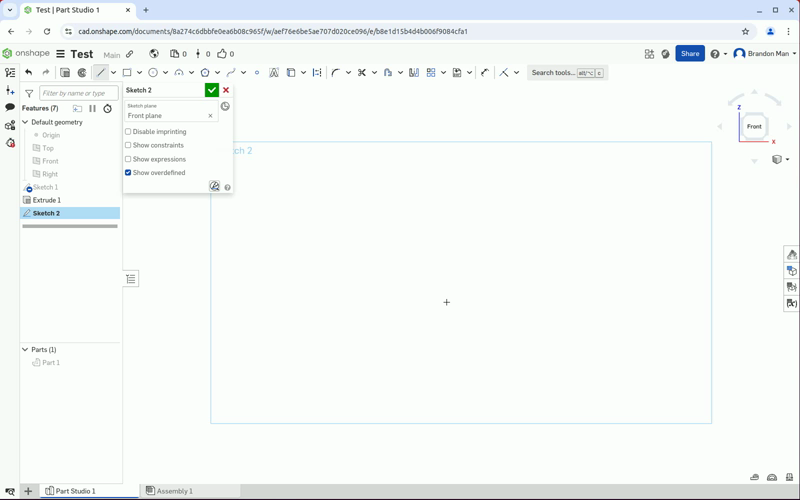
key_up(shift)
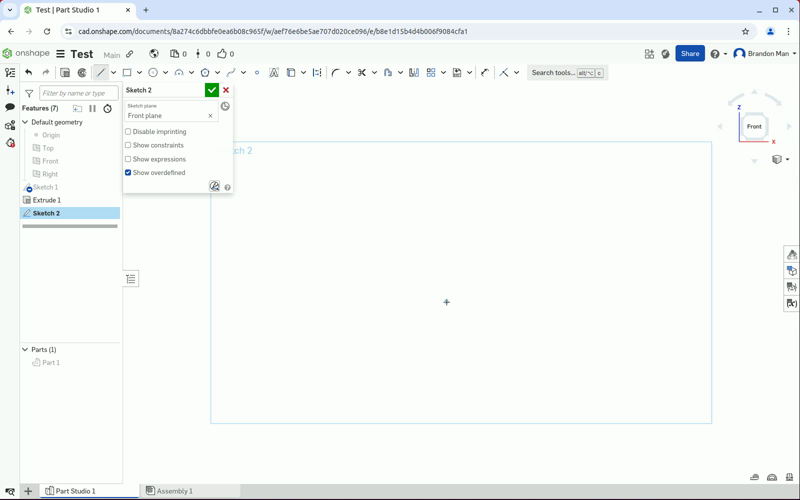
key_down(shift)
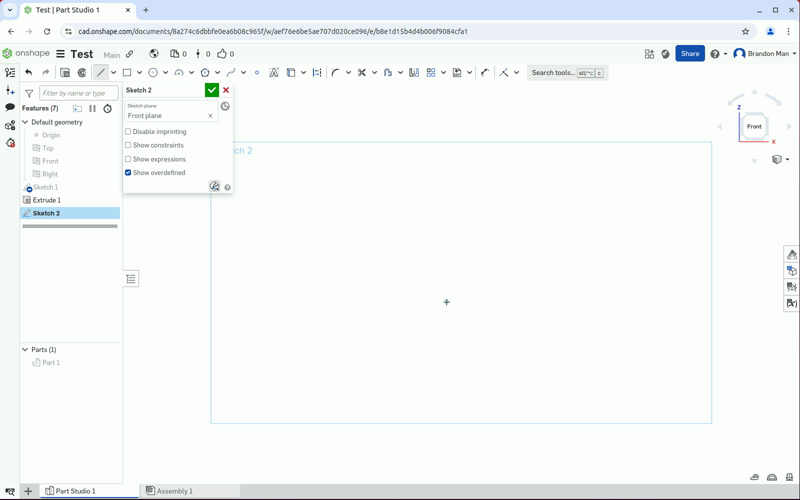
mouse_move(476, 301)
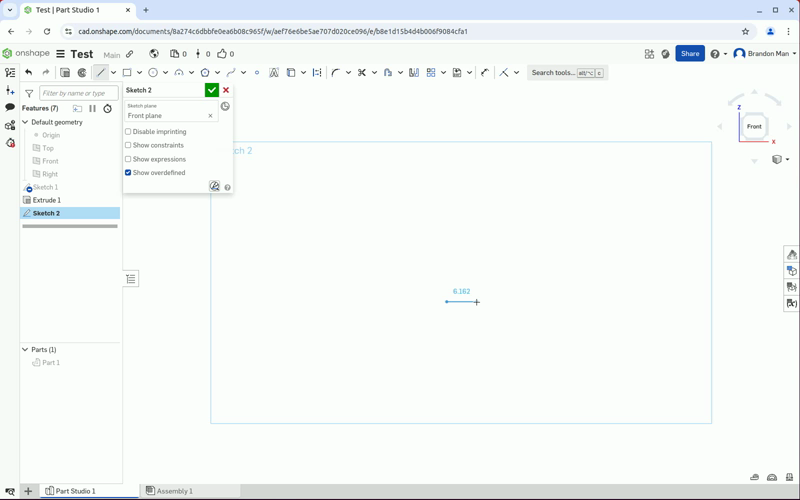
mouse_move(457, 301)
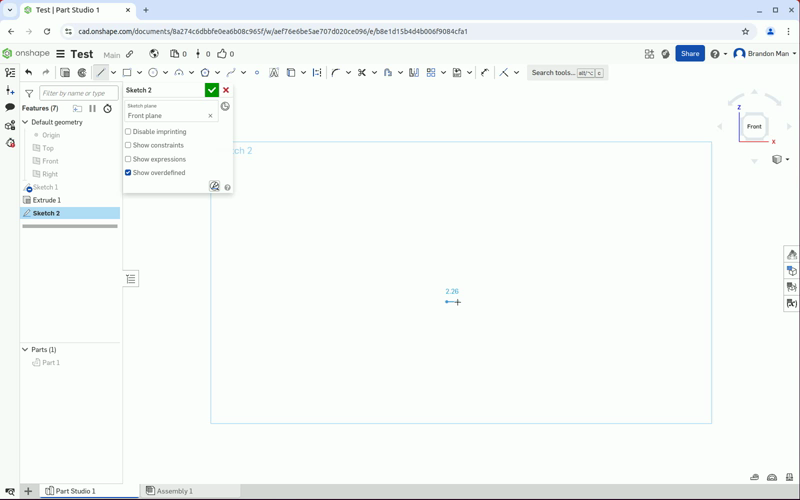
click(457, 301)
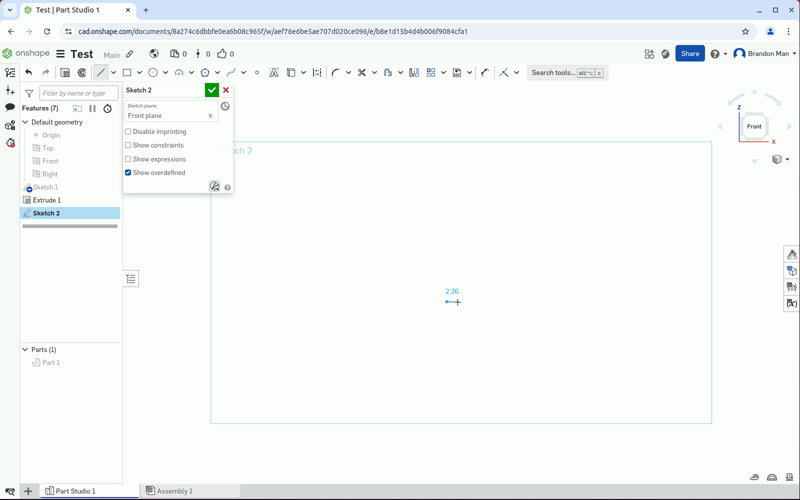
key_up(shift)
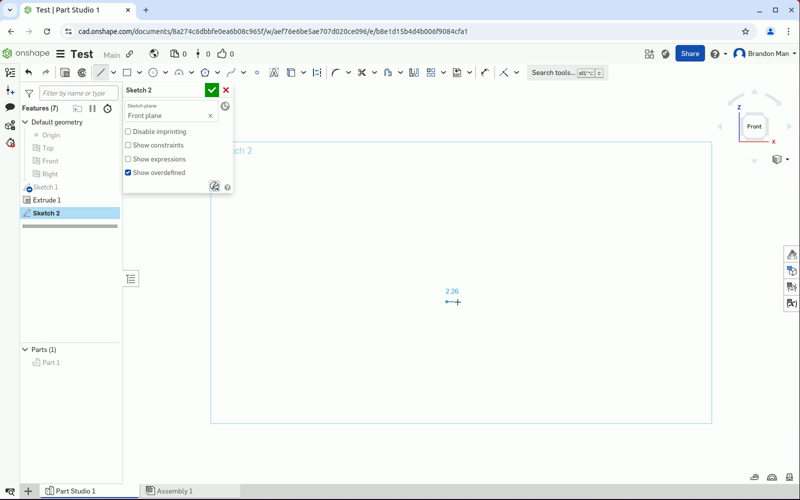
key_down(shift)
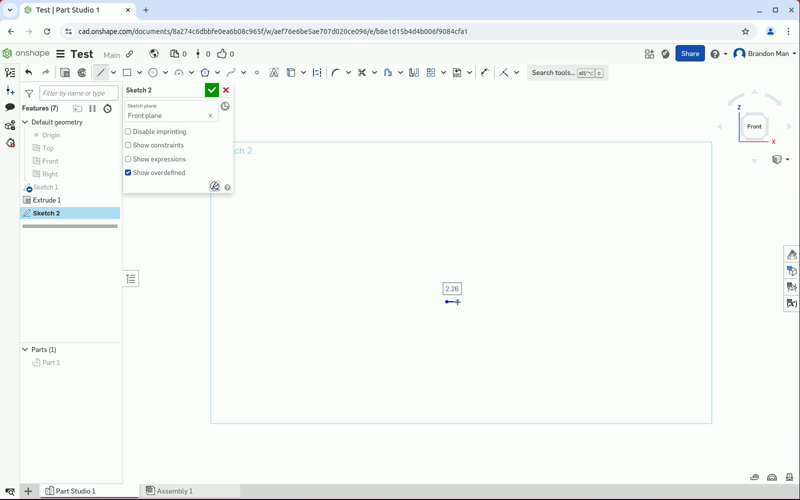
mouse_move(487, 301)
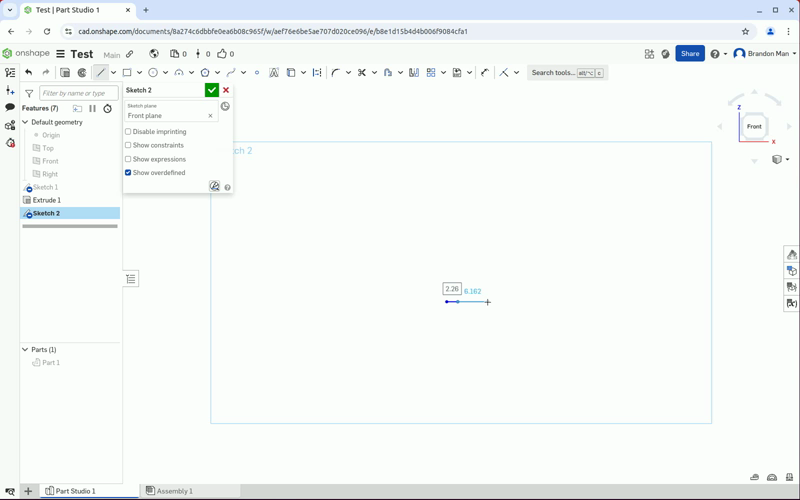
mouse_move(457, 284)
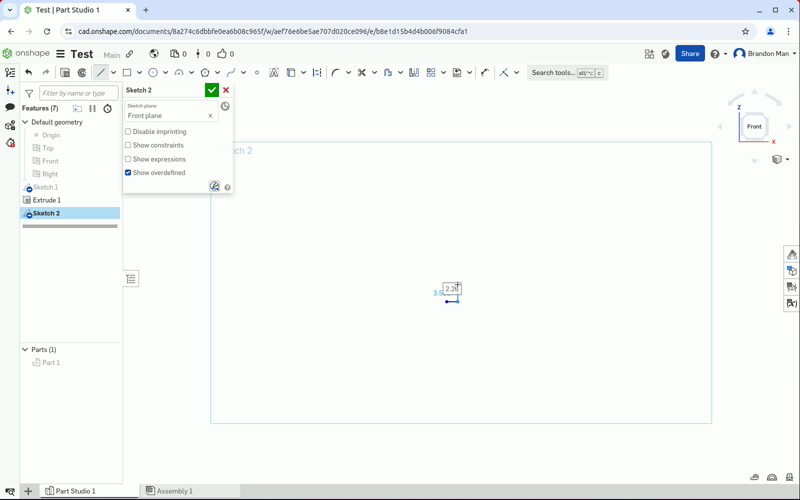
click(457, 284)
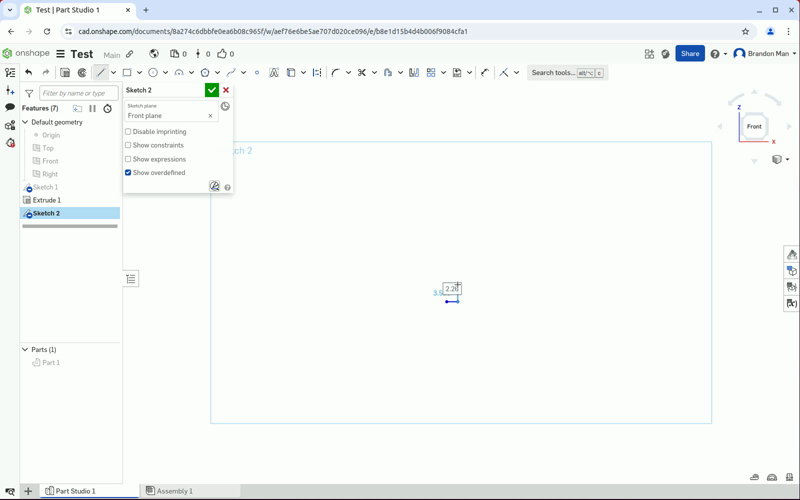
key_up(shift)
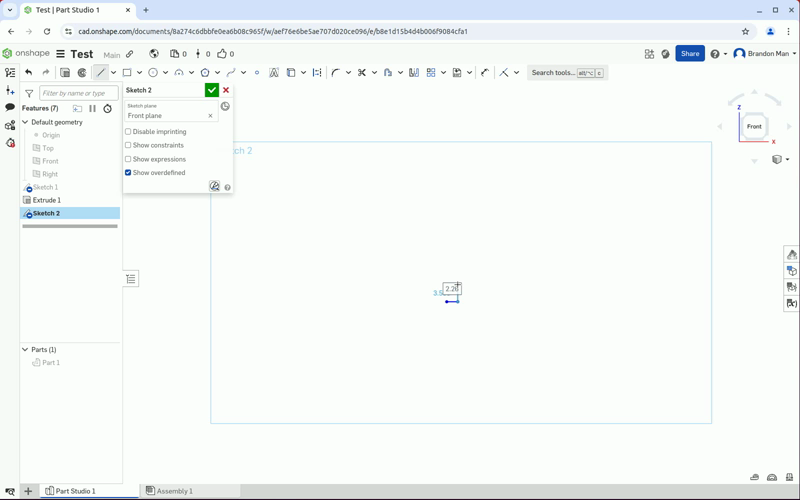
key_down(shift)
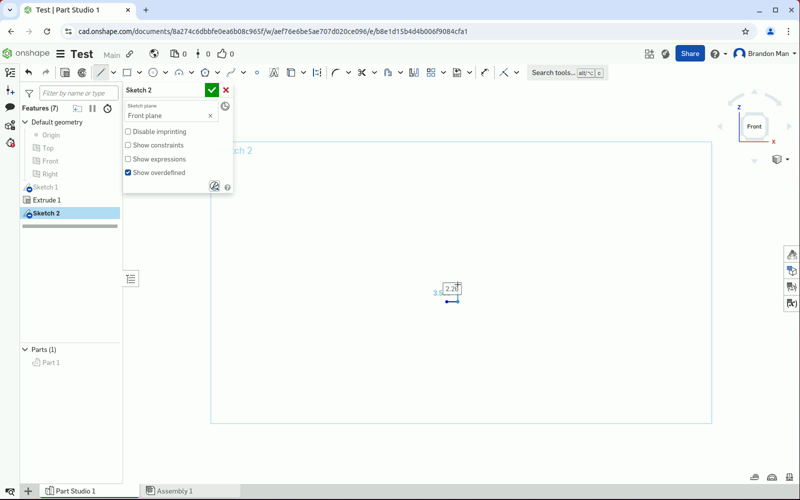
mouse_move(487, 284)
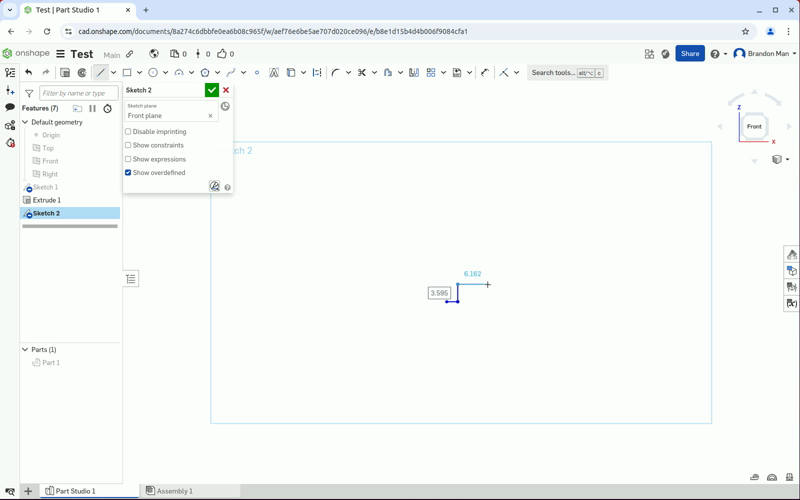
mouse_move(446, 284)
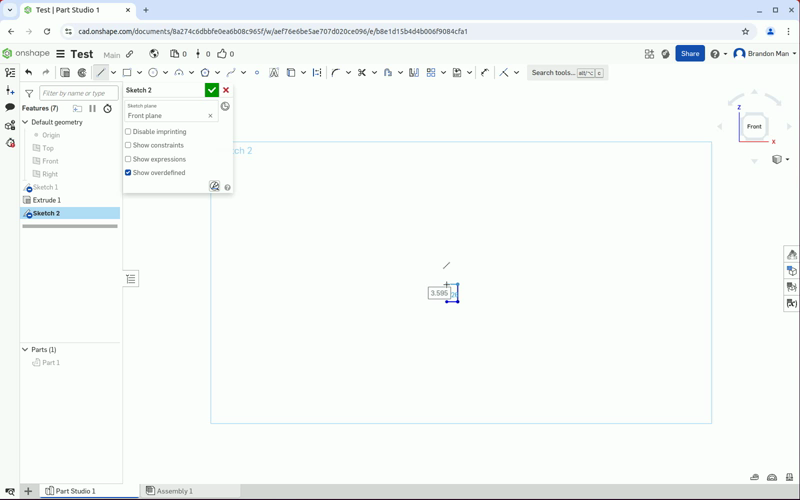
click(446, 284)
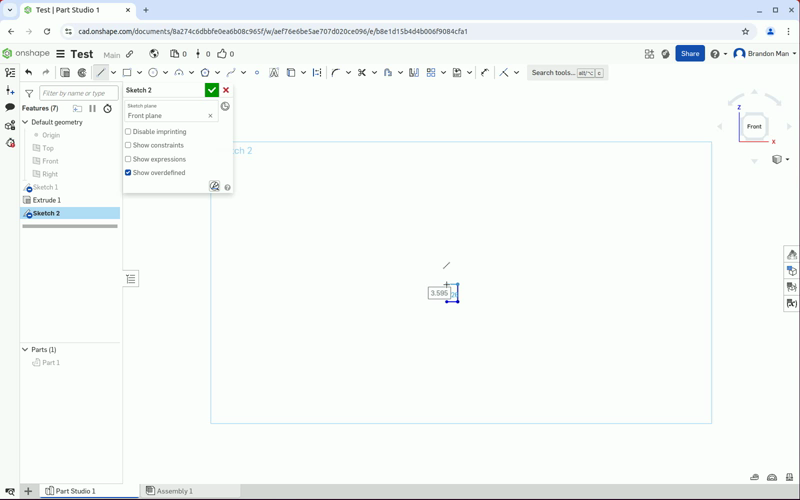
key_up(shift)
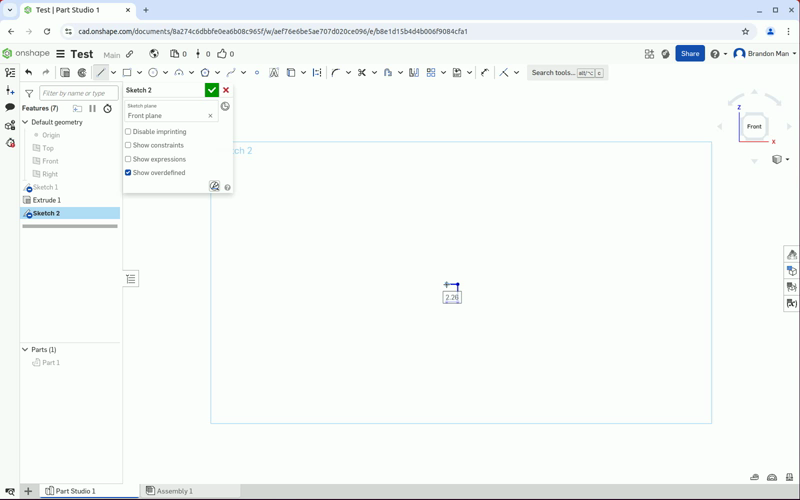
mouse_move(476, 284)
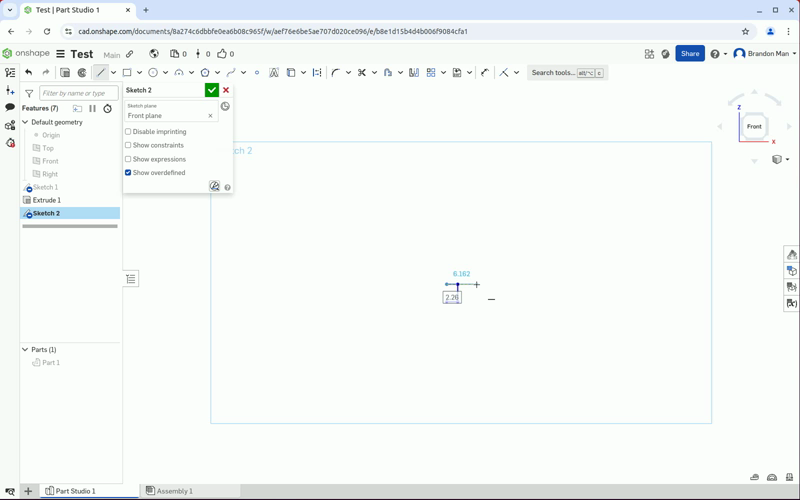
key_down(shift)
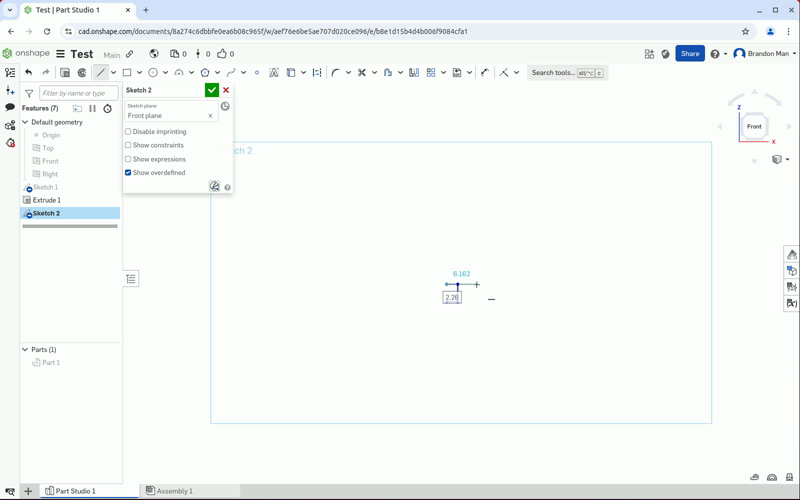
mouse_move(446, 301)
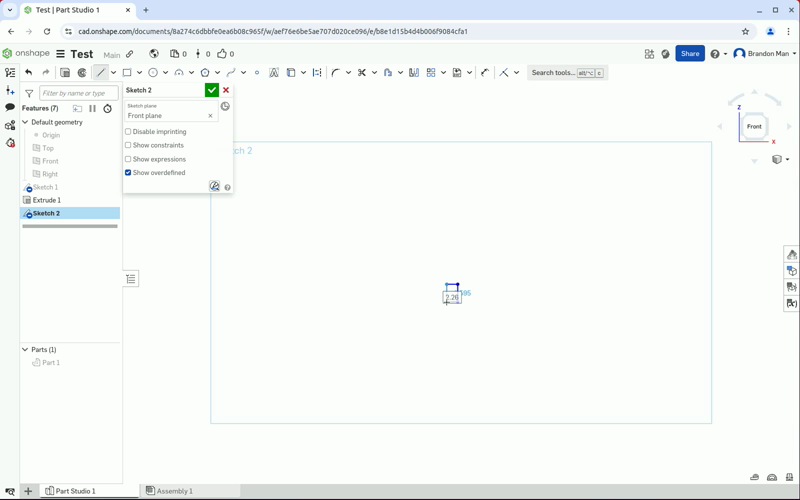
key_up(shift)
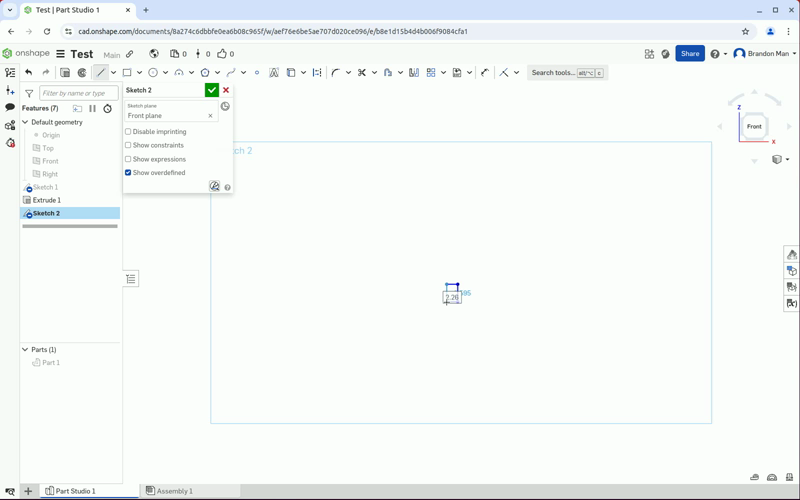
click(446, 301)
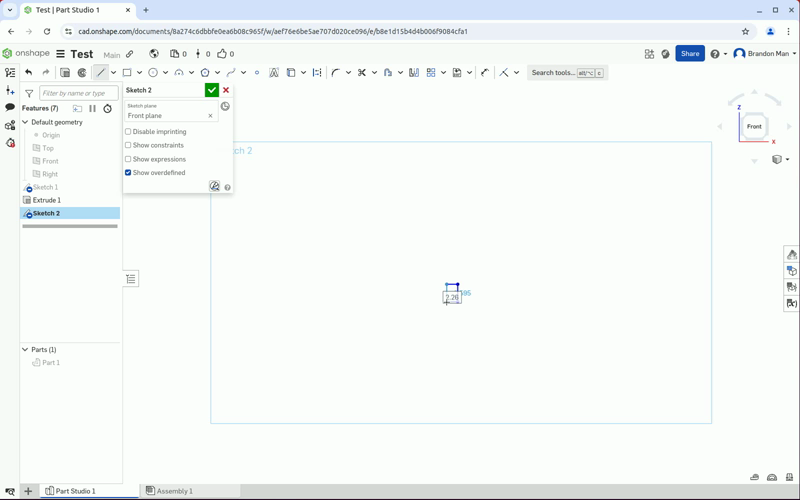
key(esc)
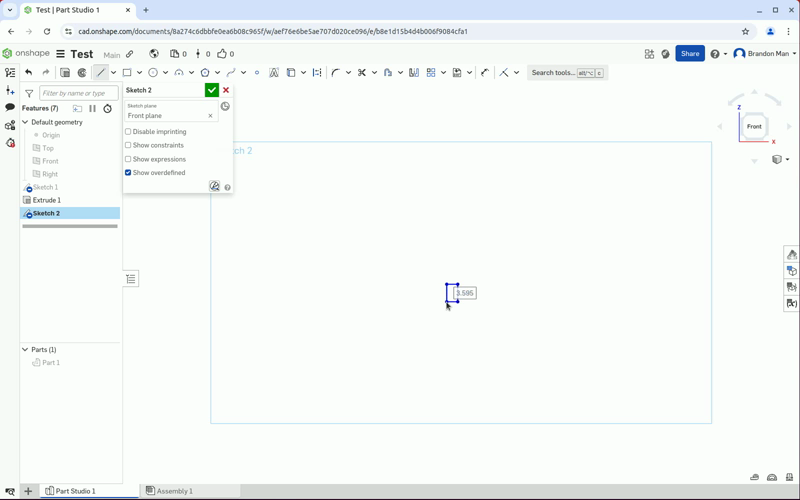
mouse_move(450, 290)
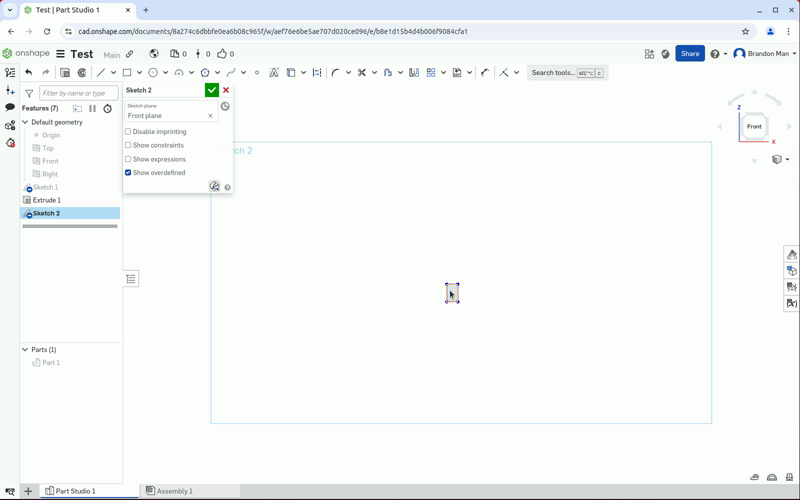
scroll(6)
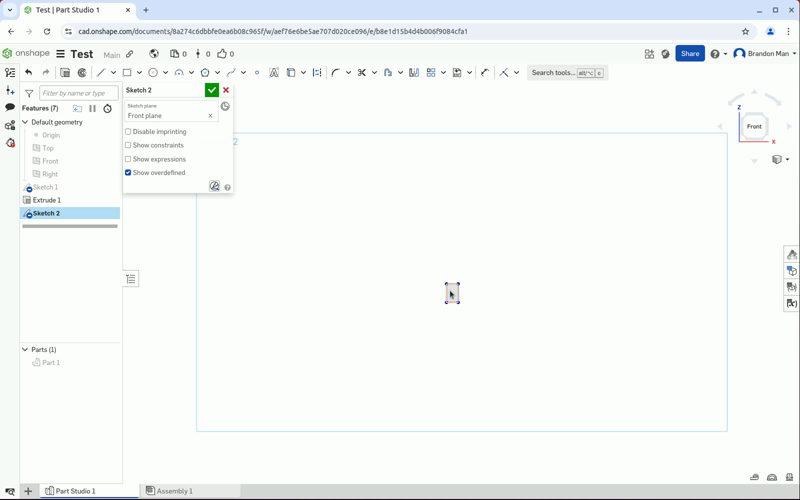
scroll(6)
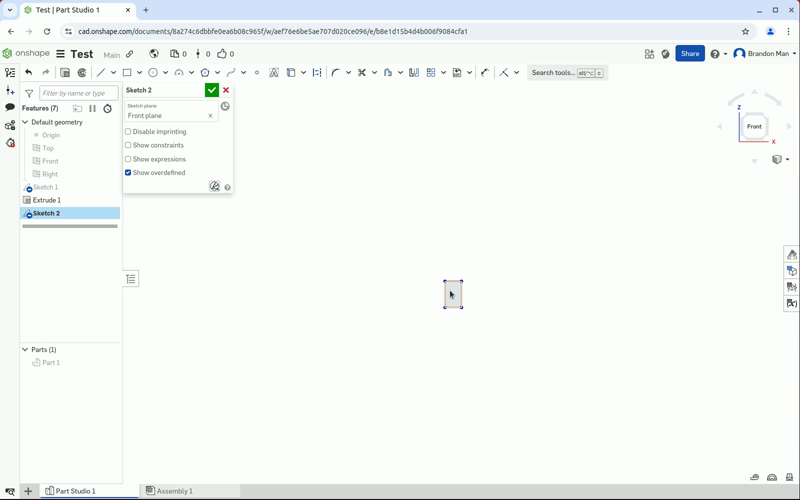
scroll(6)
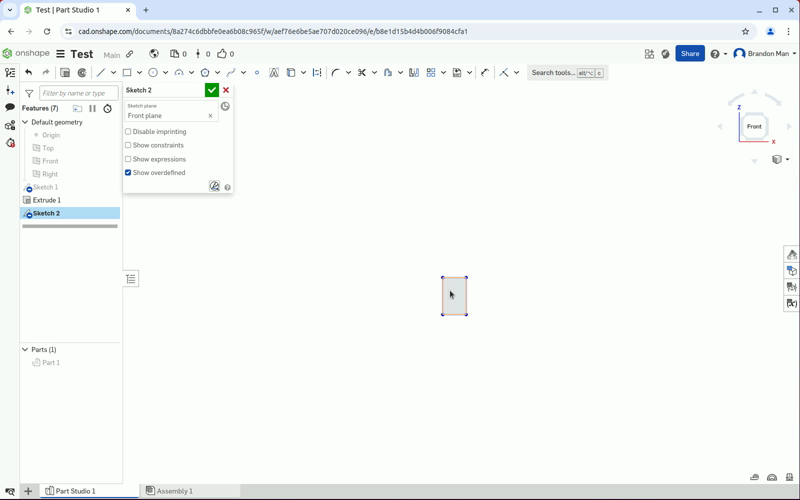
scroll(6)
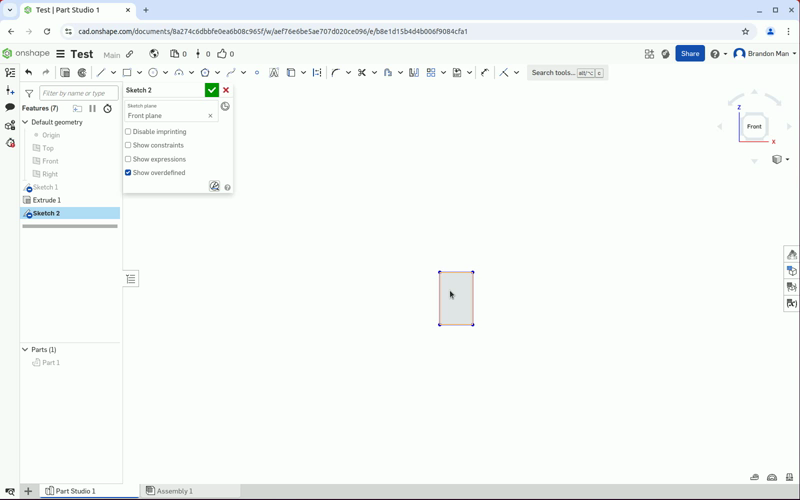
scroll(6)
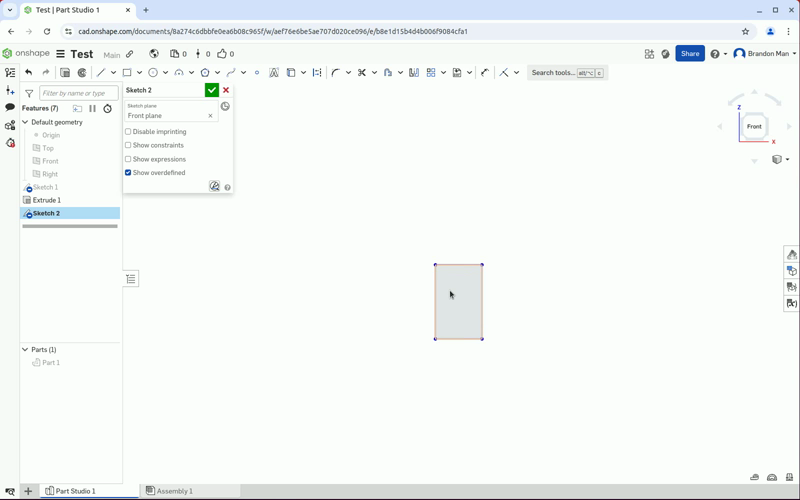
scroll(6)
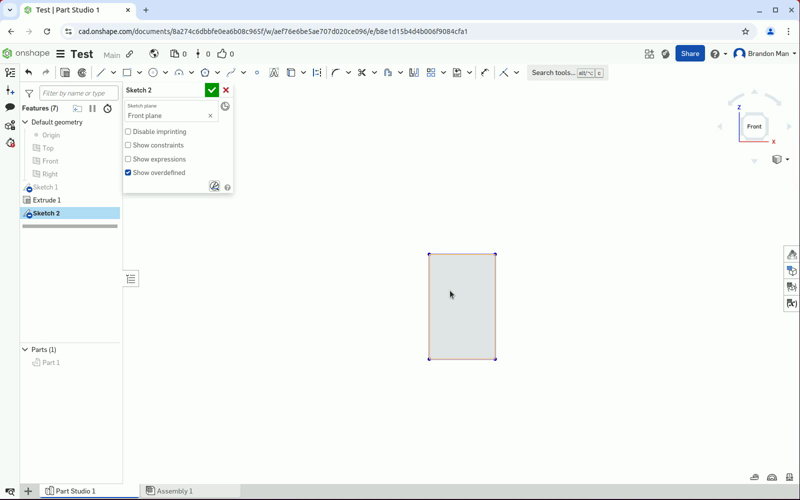
scroll(6)
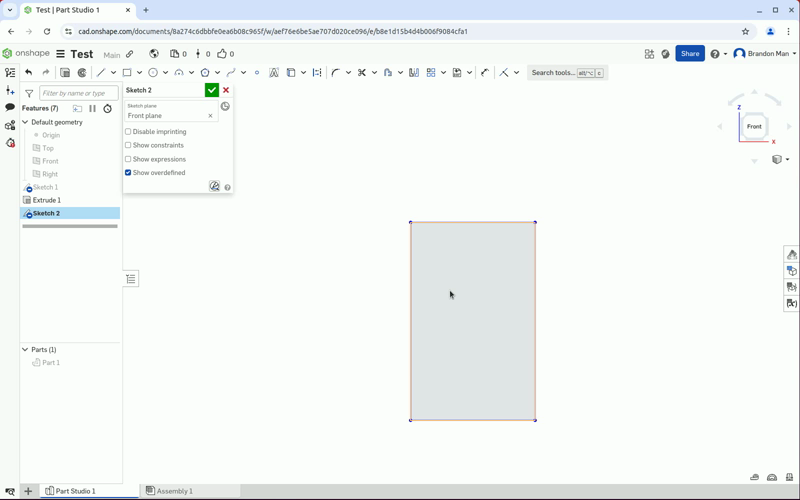
click(450, 290)
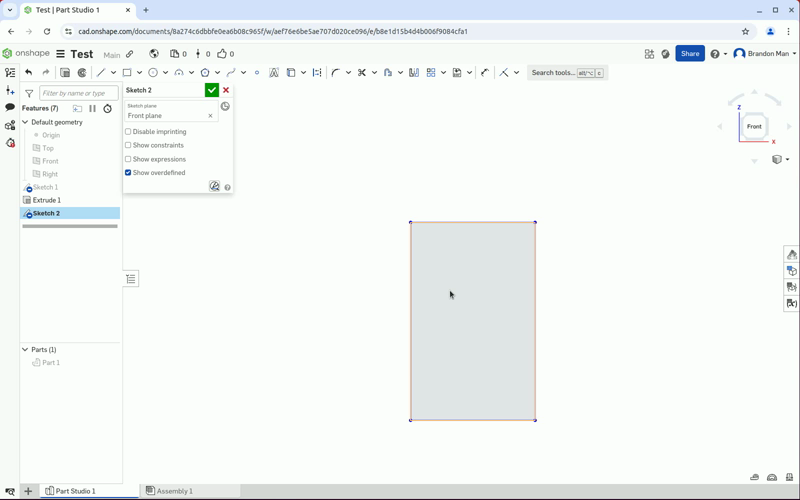
scroll(-6)
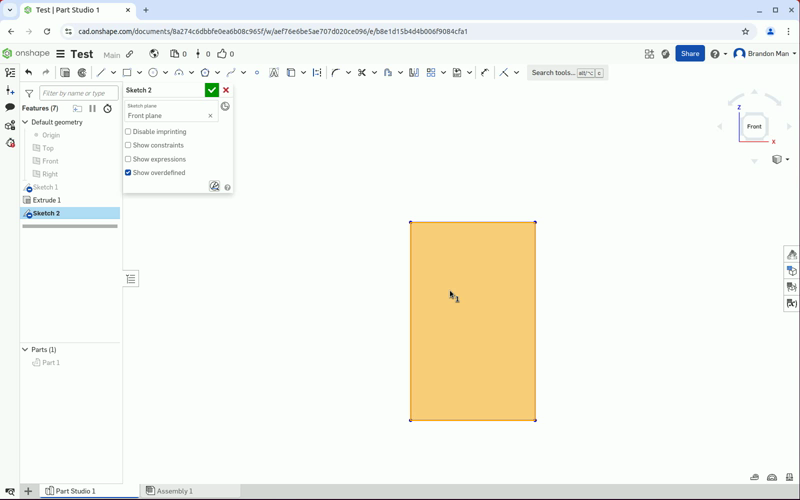
scroll(-6)
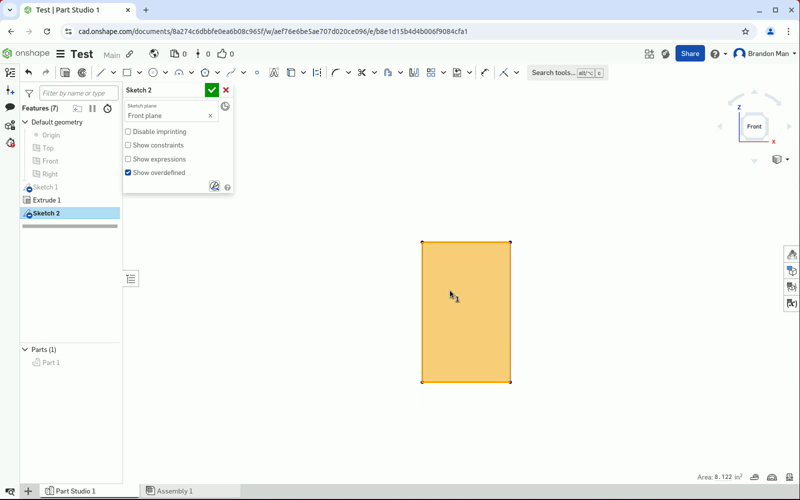
scroll(-6)
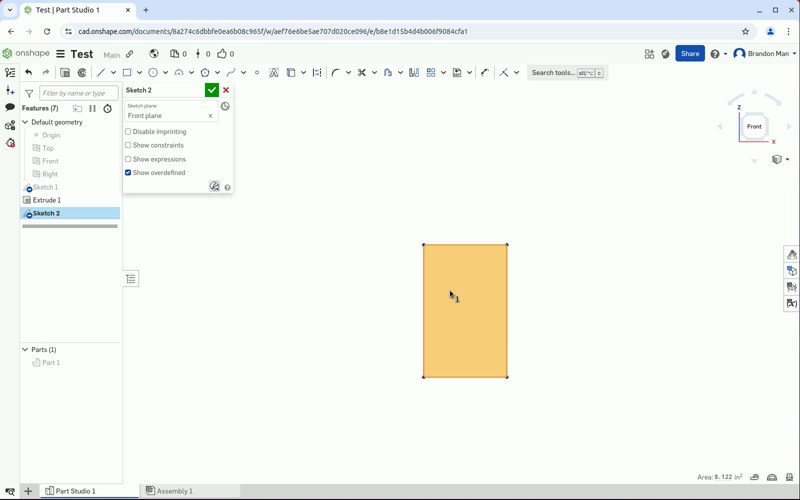
scroll(-6)
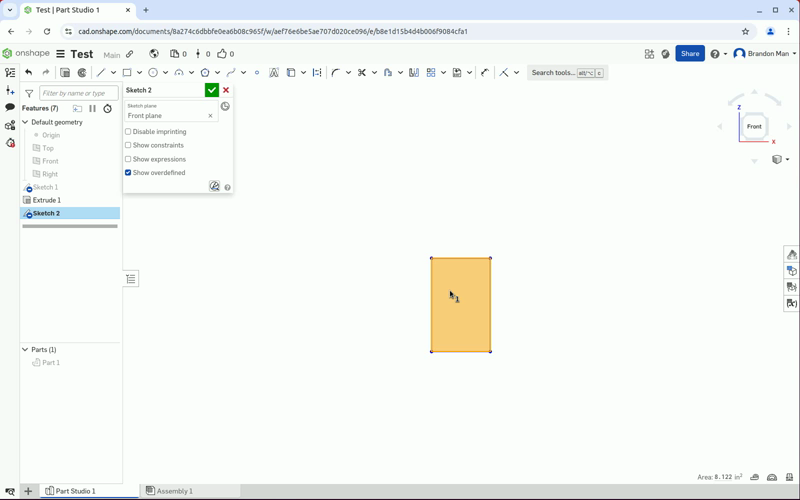
scroll(-6)
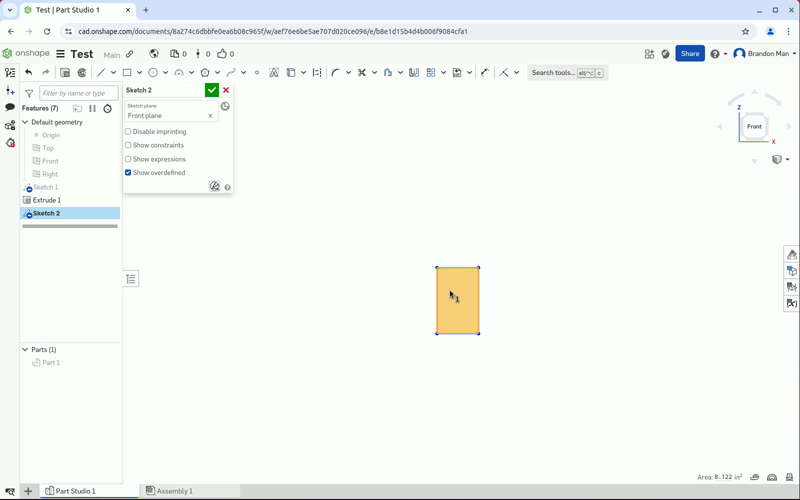
scroll(-6)
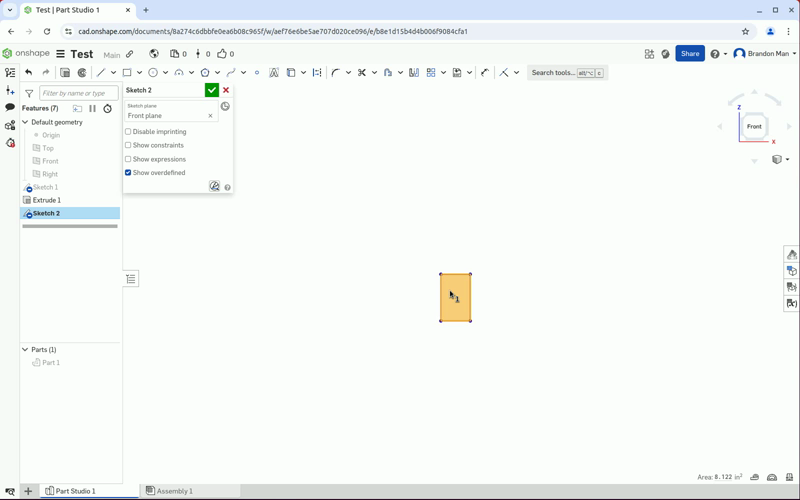
scroll(-6)
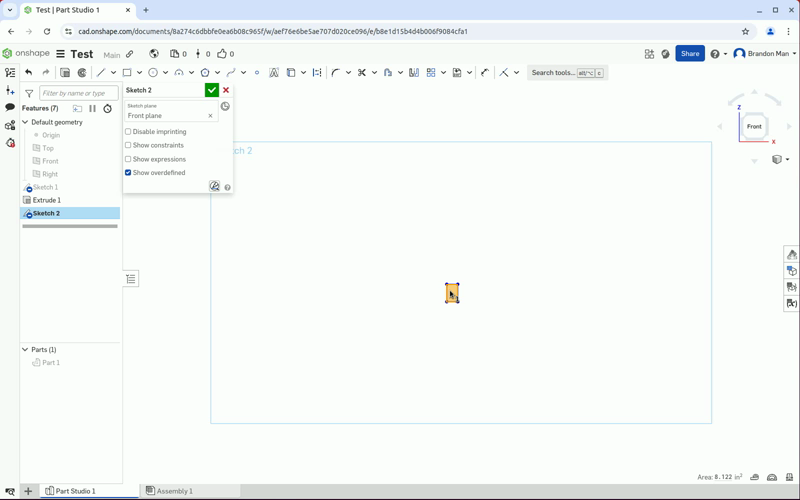
mouse_move(73, 352)
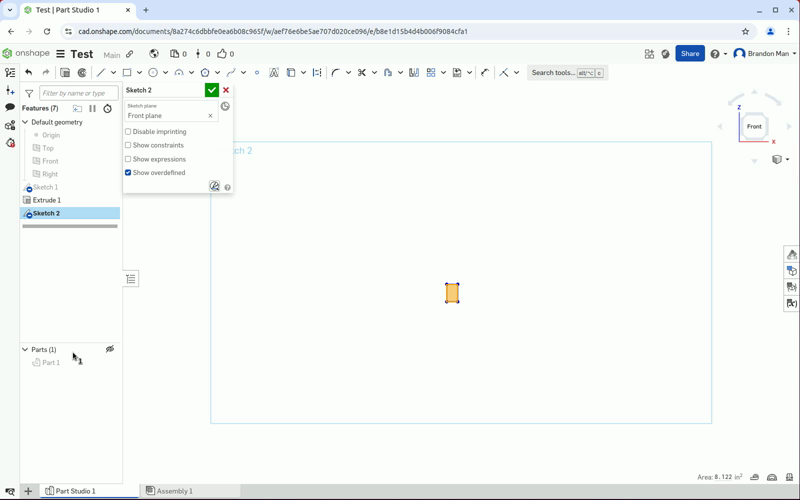
key(shift+y)
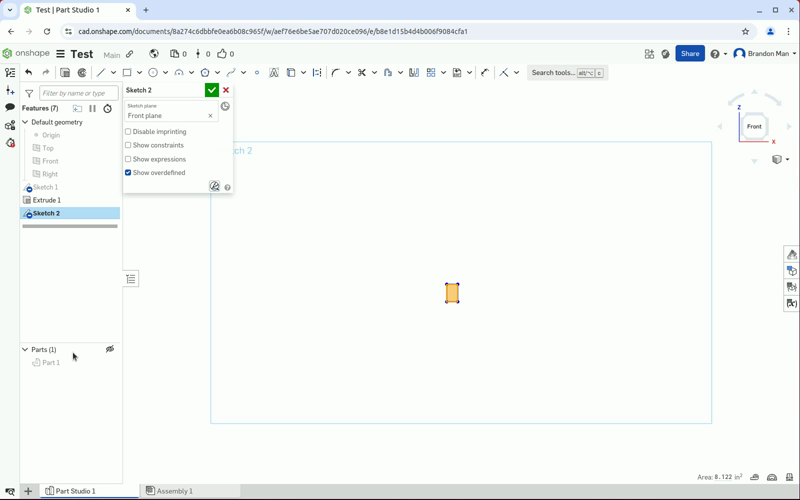
key(shift+e)
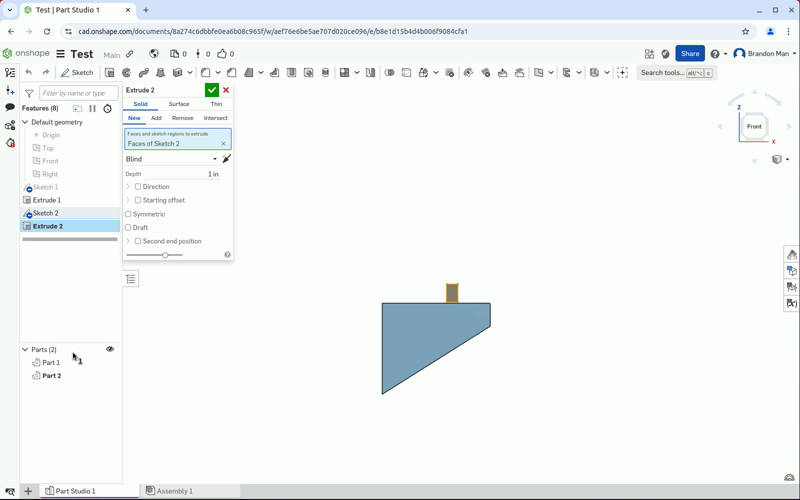
mouse_move(143, 106)
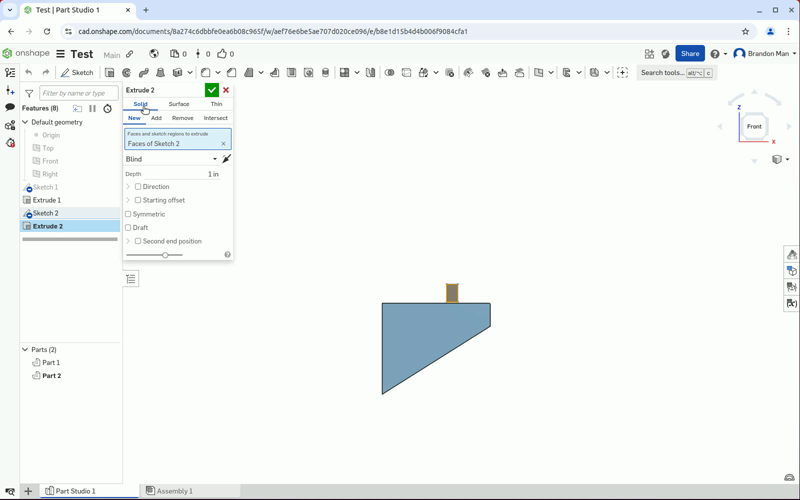
click(143, 106)
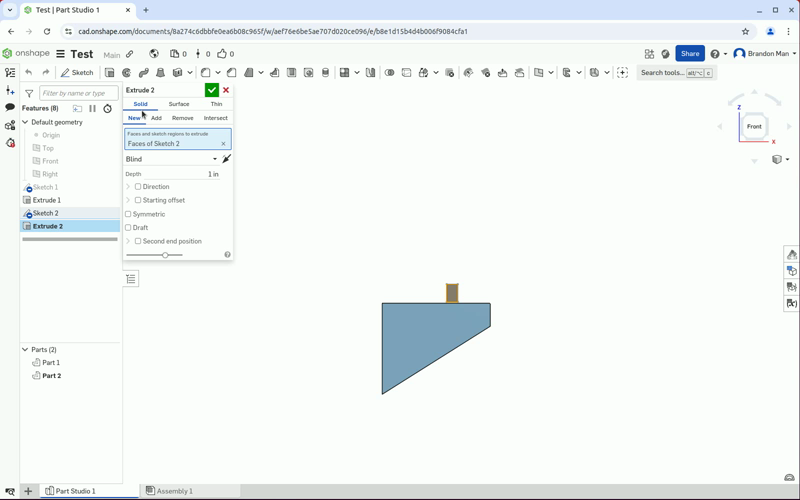
mouse_move(137, 120)
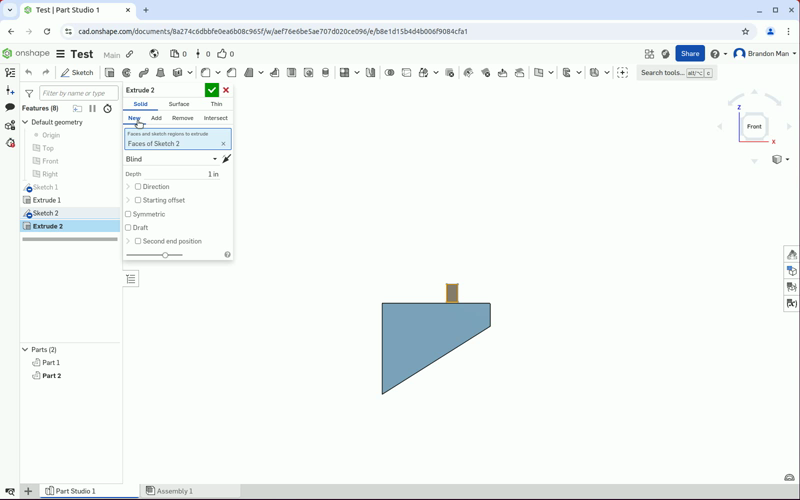
click(137, 120)
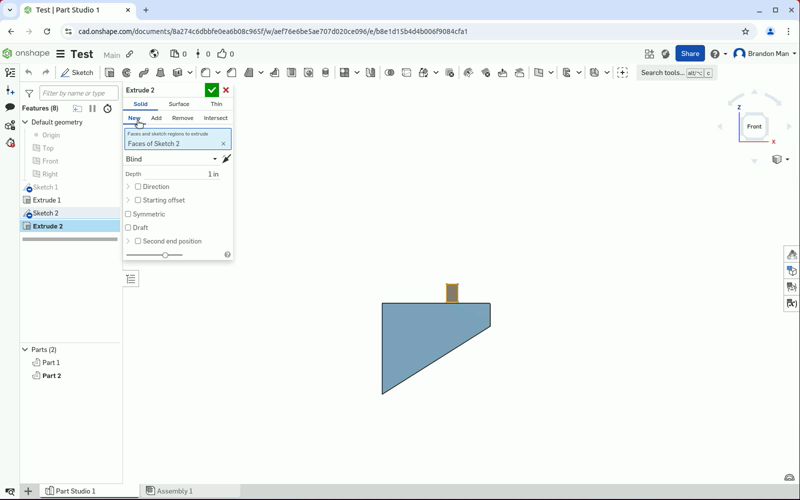
key(tab, 4)
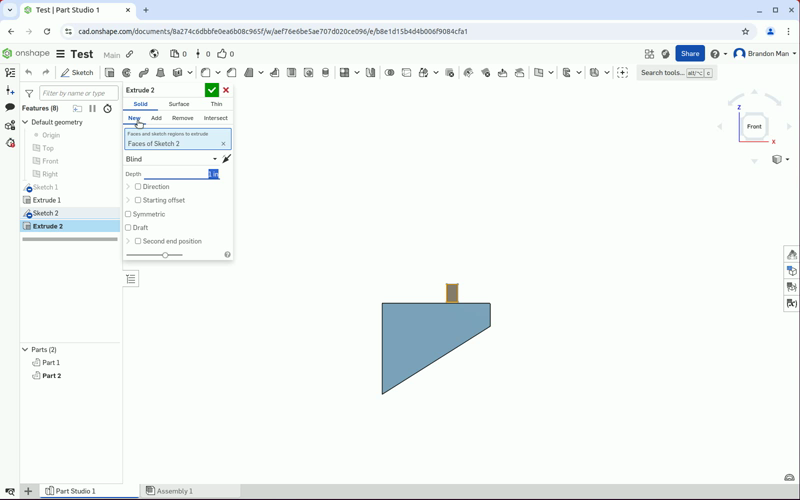
text(-1.204)
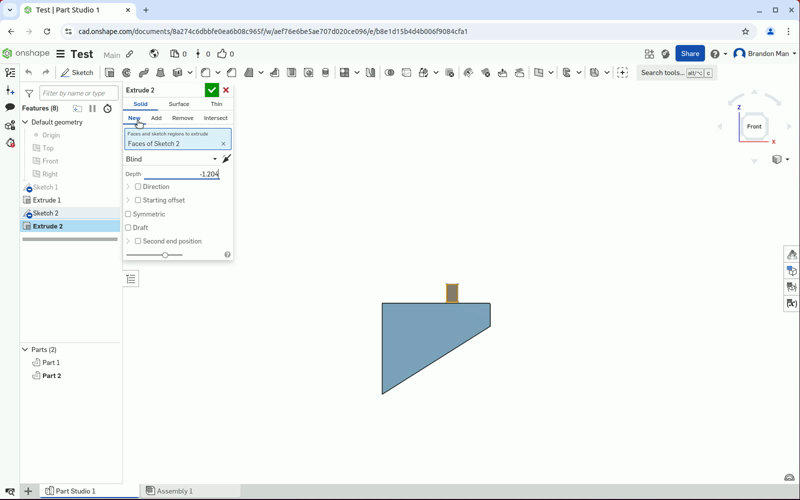
key(enter)
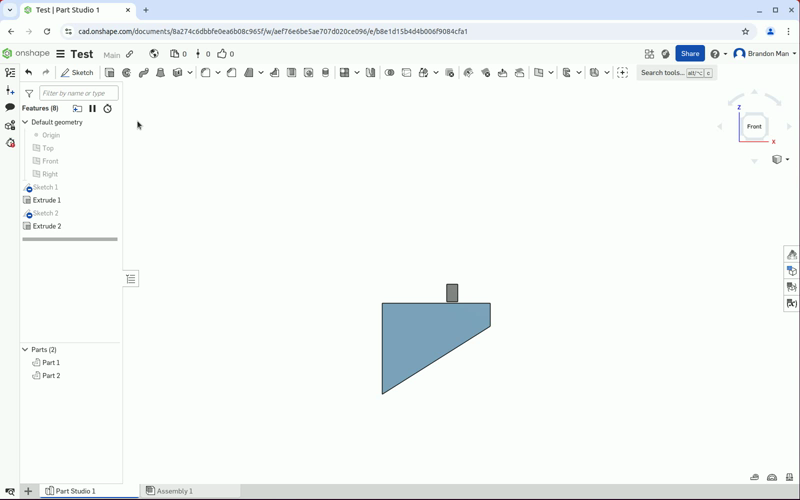
key(shift+h)
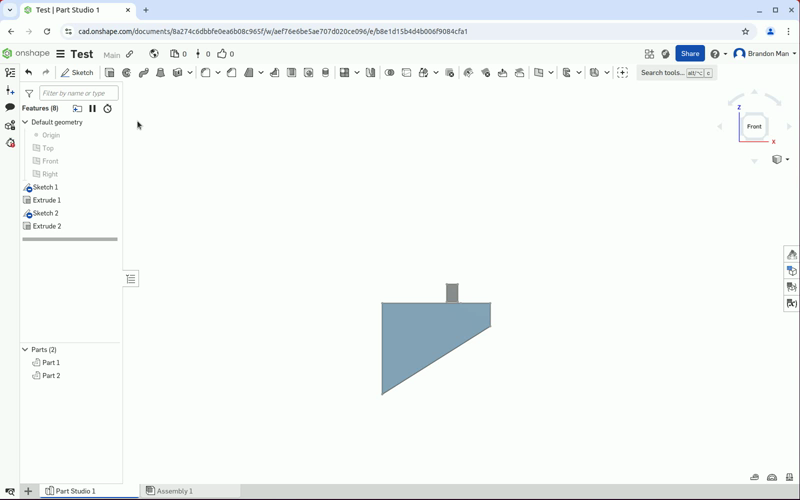
key(shift+h)
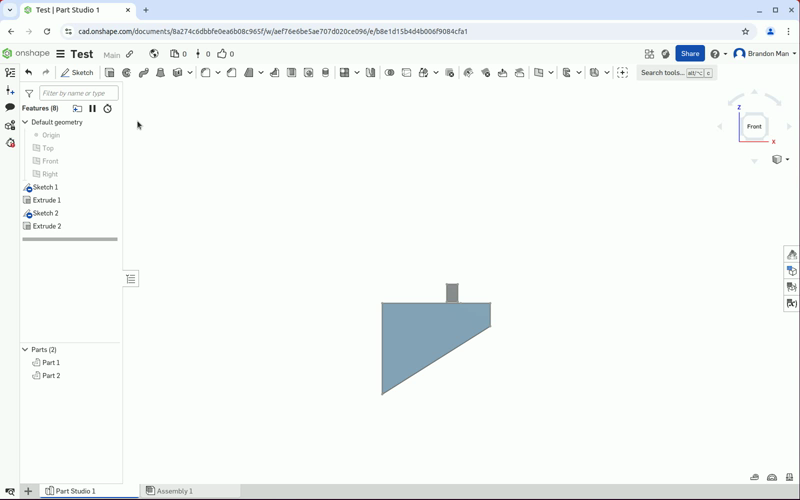
key(shift+7)
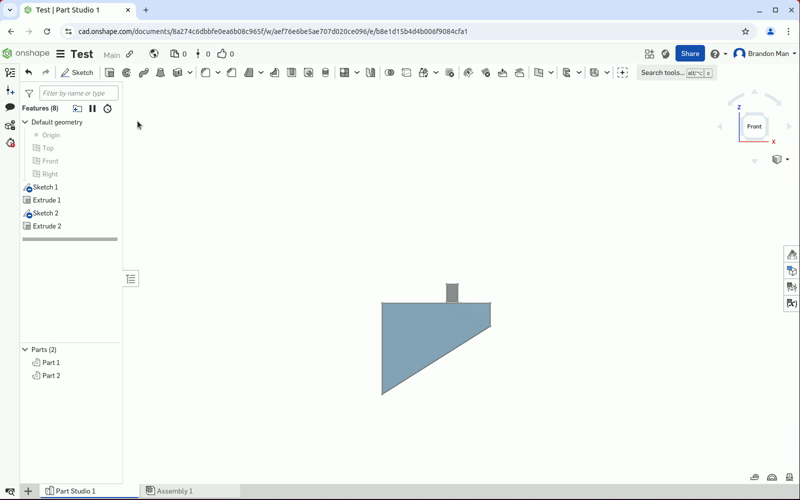
key(left, 2)
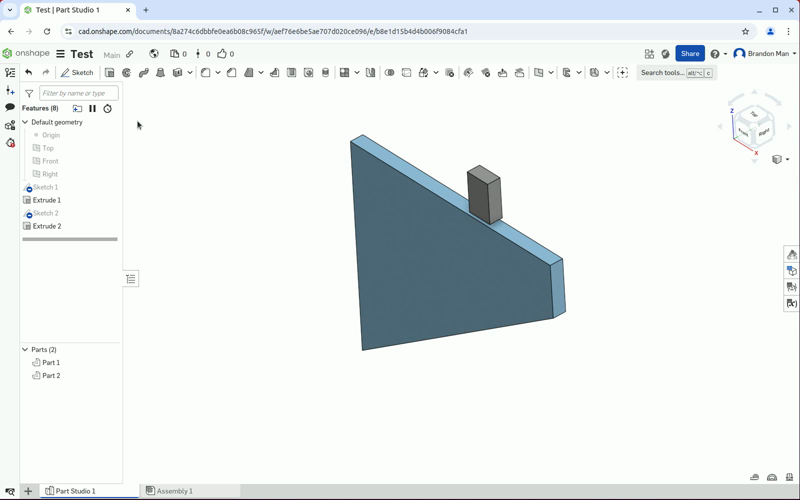
key(down, 2)
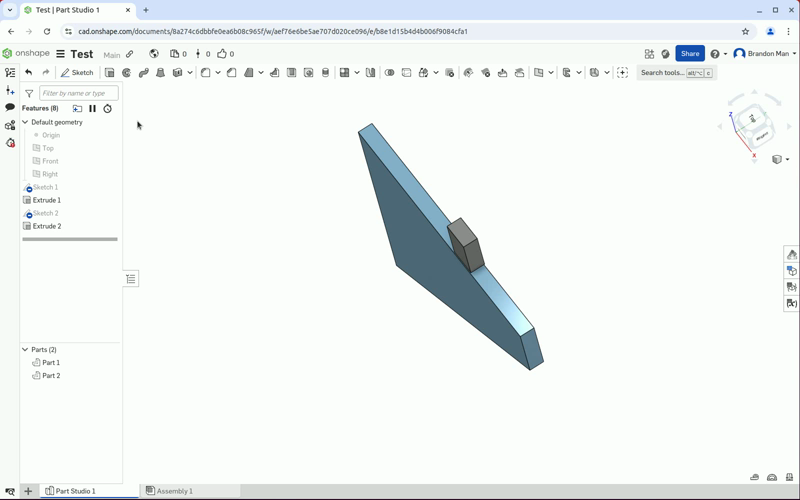
key(up, 2)
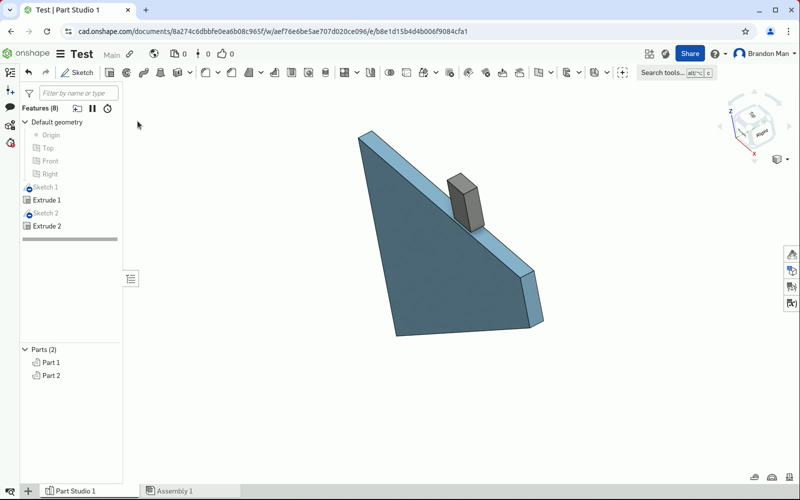
key(right, 2)
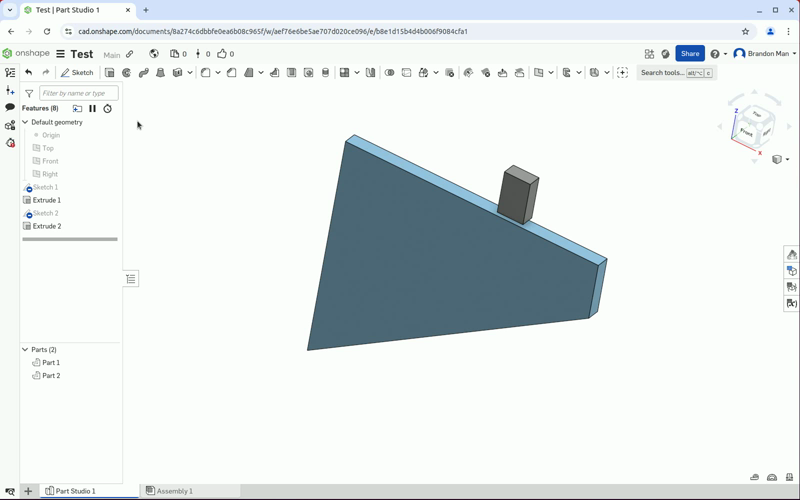
mouse_move(73, 189)
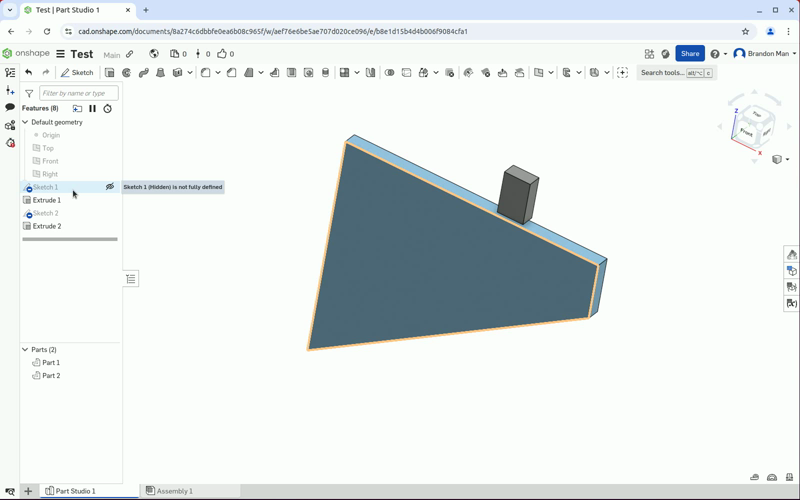
click(73, 189)